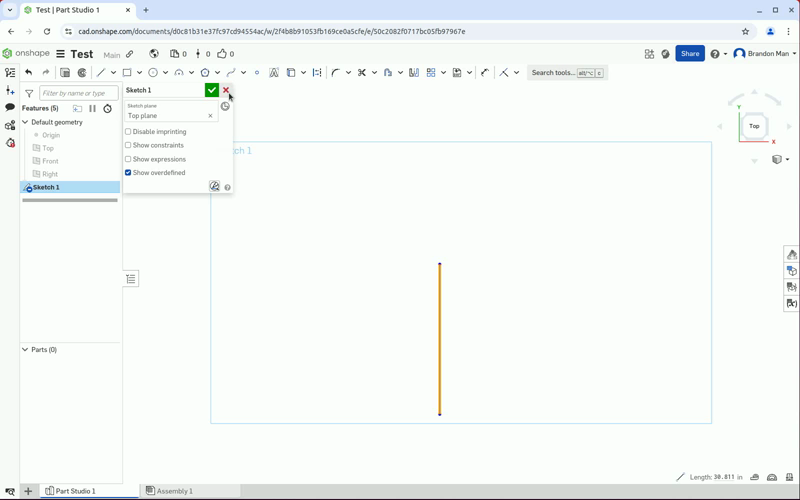
key(shift+h)
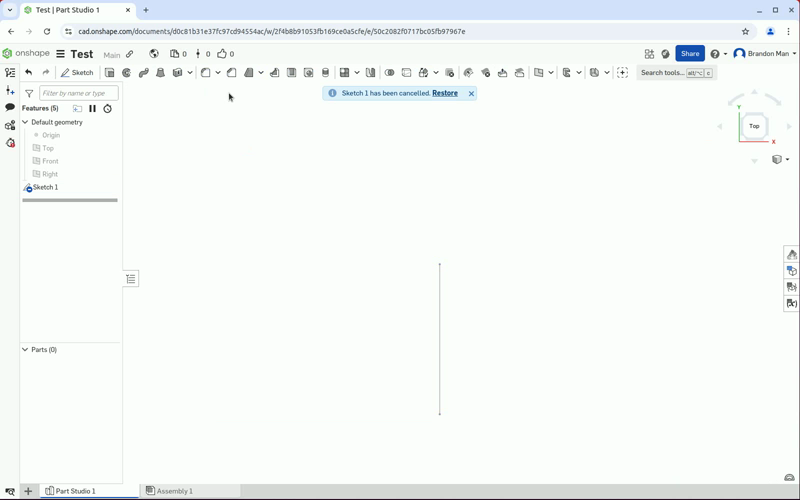
key(shift+s)
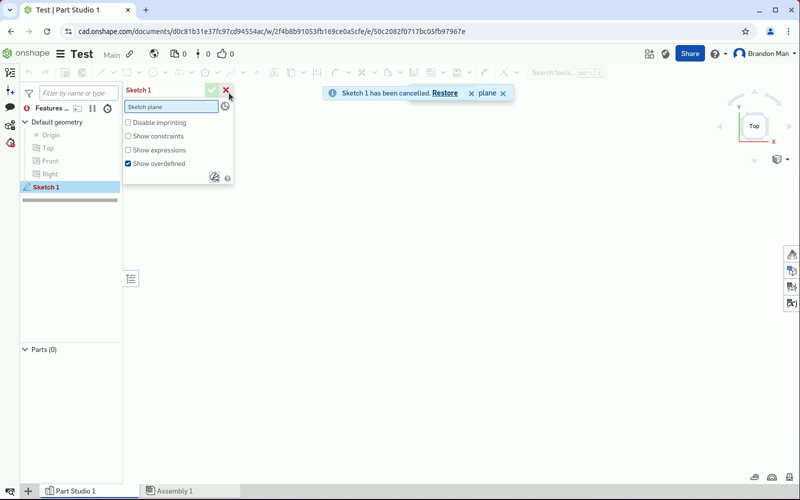
mouse_move(73, 150)
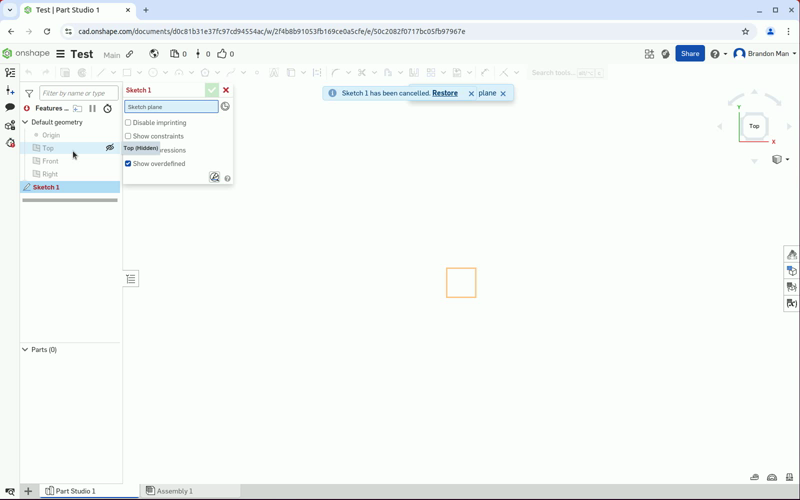
click(73, 150)
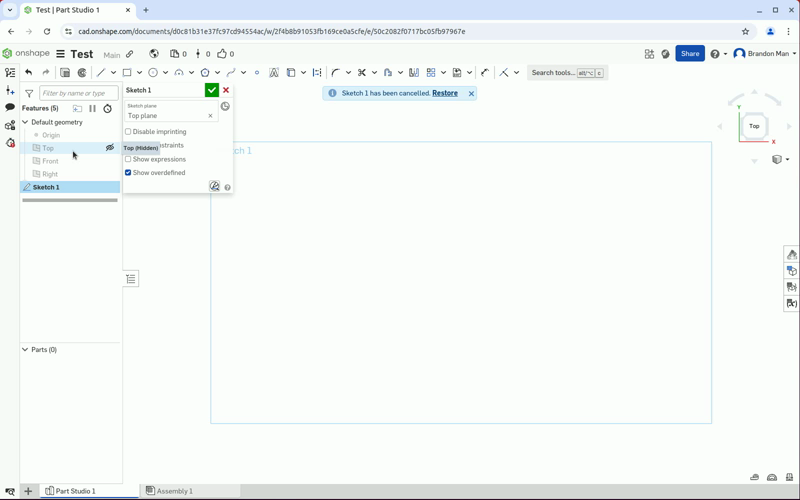
mouse_move(73, 352)
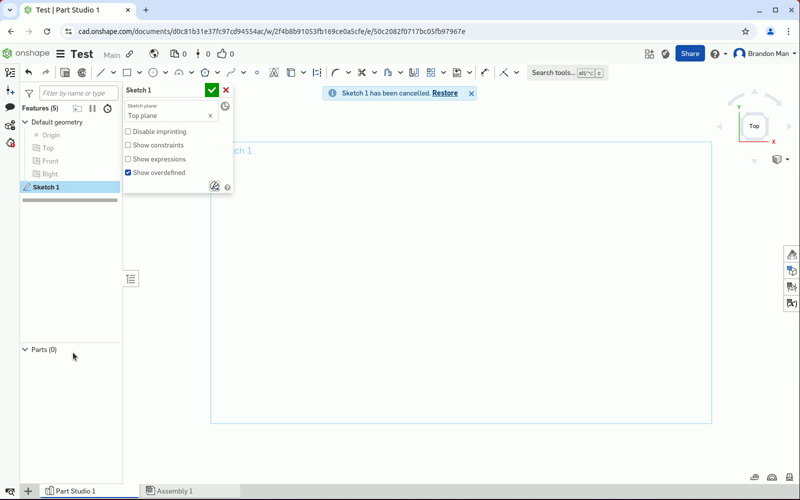
key(y)
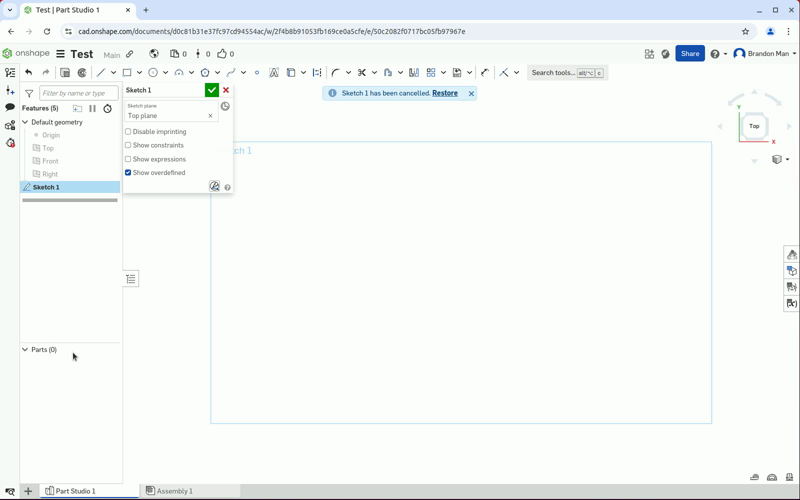
key(l)
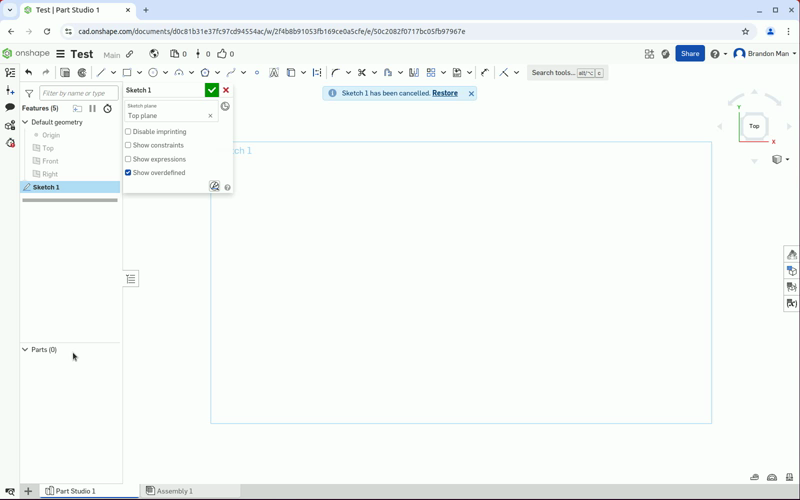
key_down(shift)
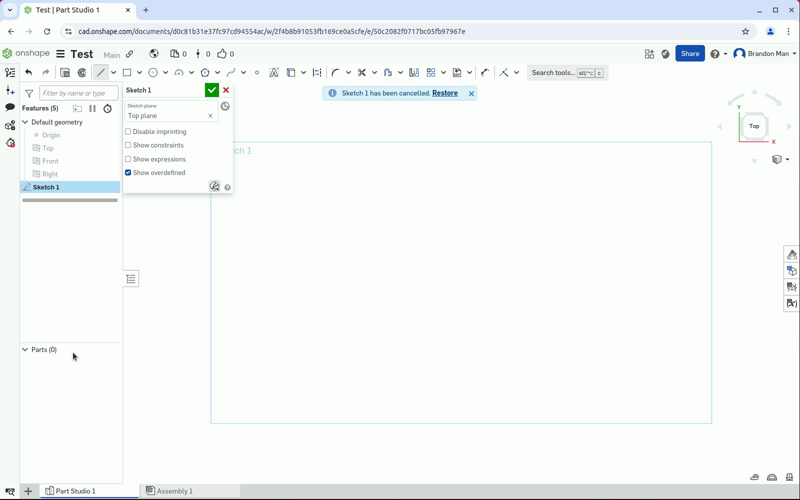
mouse_move(460, 282)
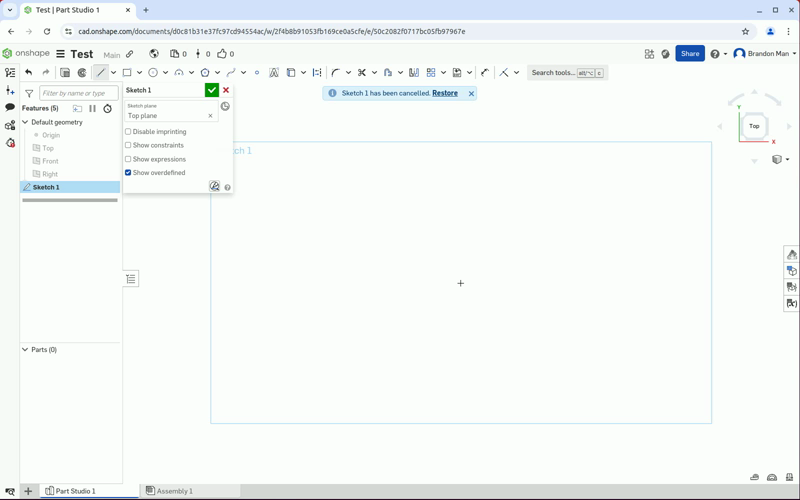
click(460, 282)
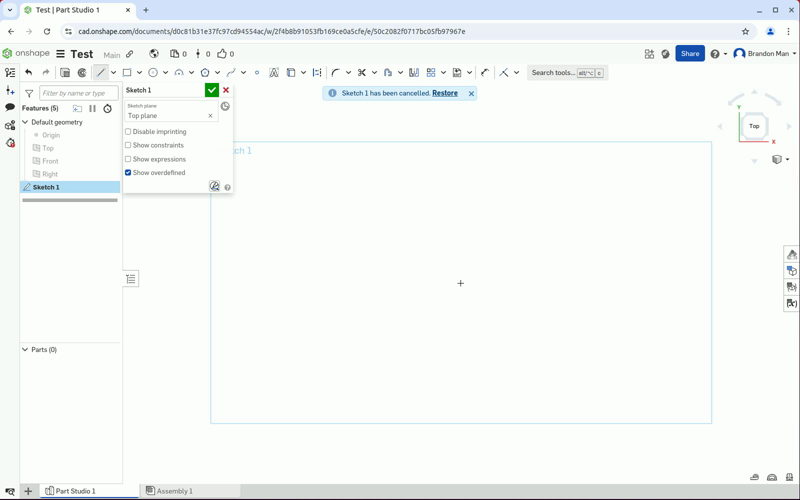
key_up(shift)
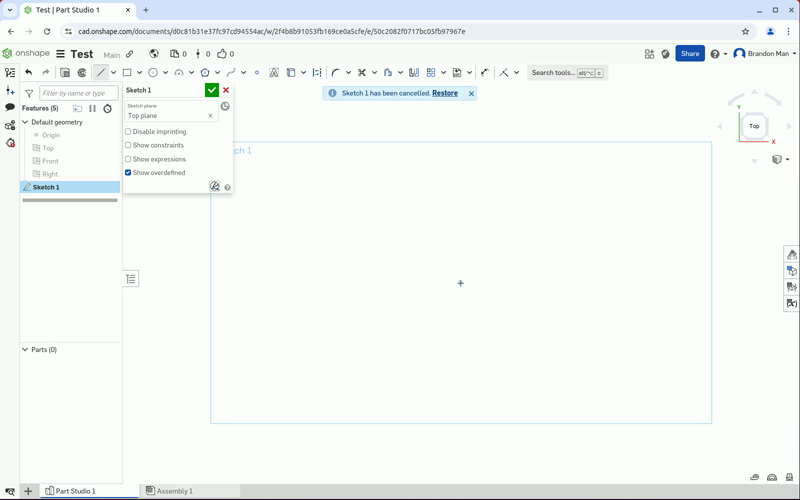
key_down(shift)
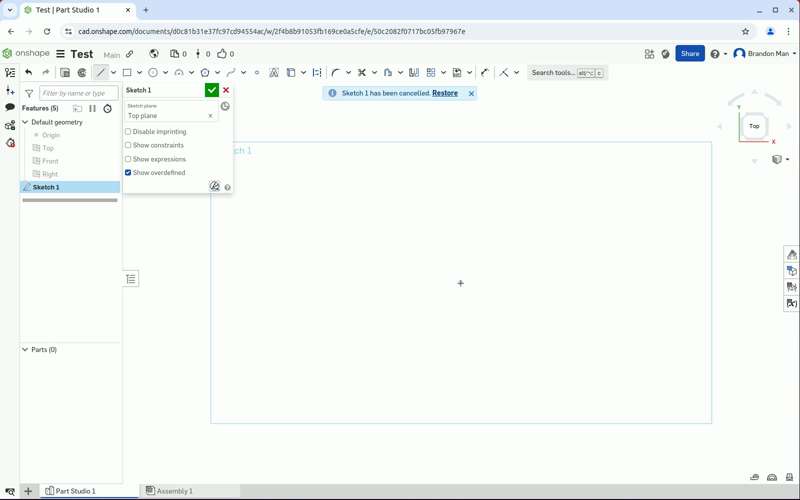
mouse_move(573, 282)
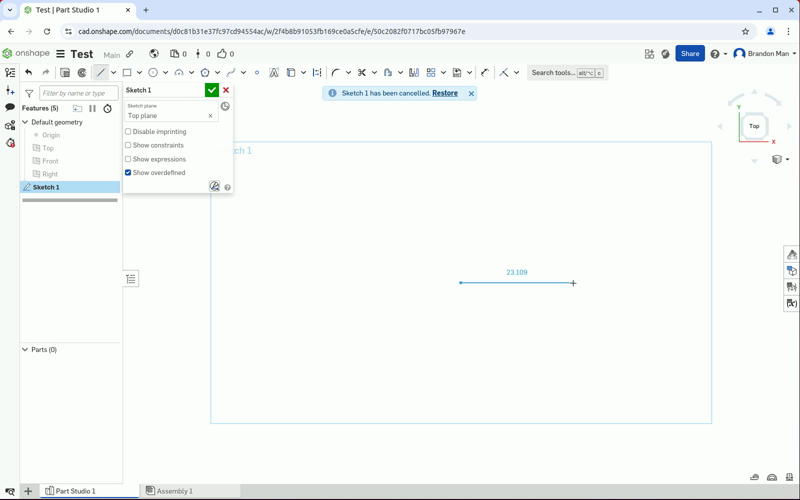
click(573, 282)
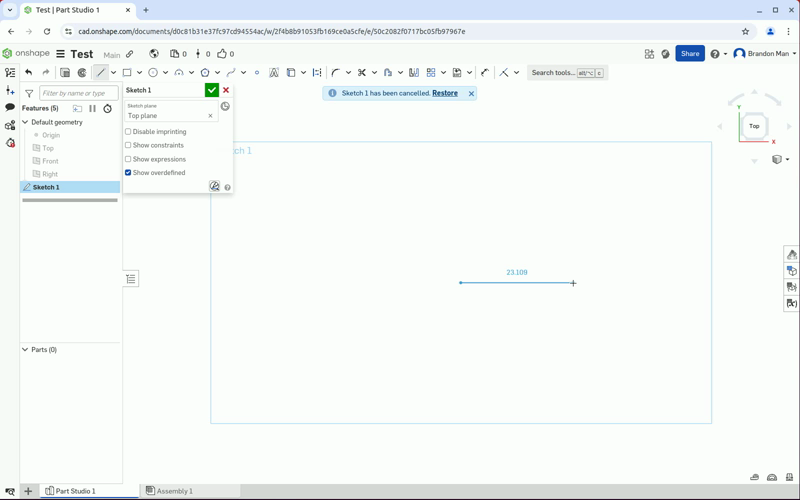
key_up(shift)
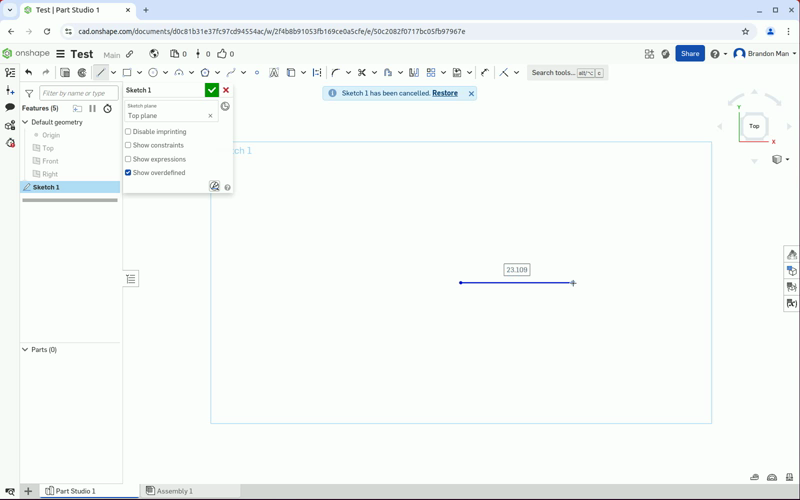
key_down(shift)
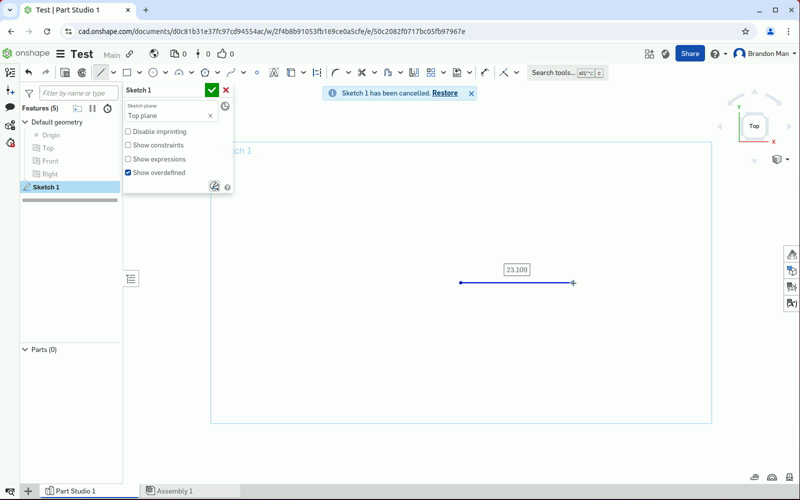
mouse_move(460, 170)
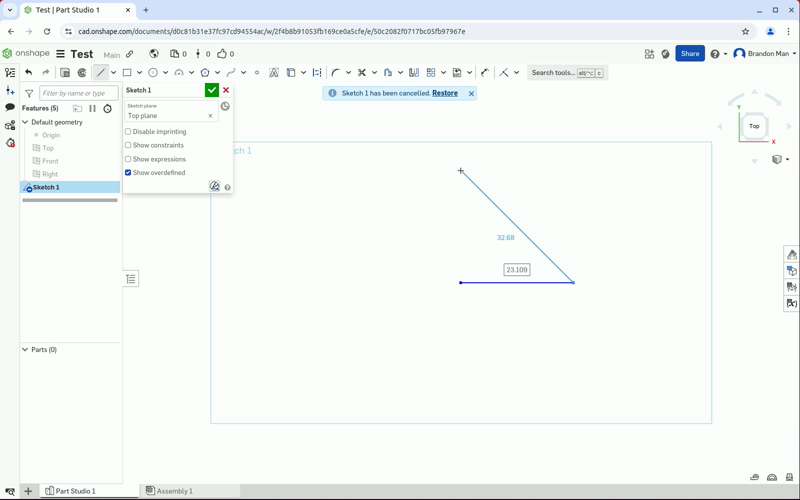
click(460, 170)
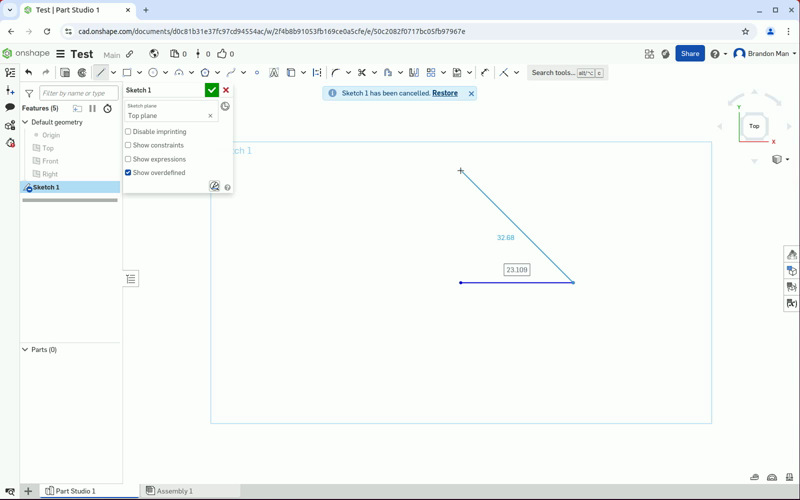
key_up(shift)
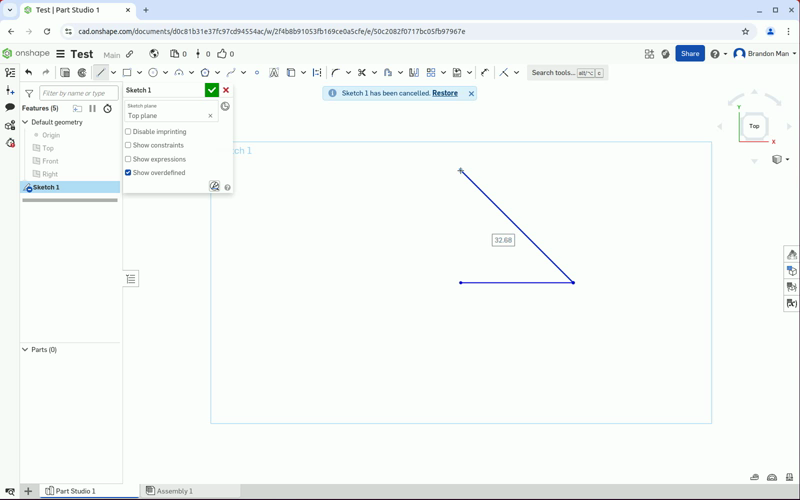
key_down(shift)
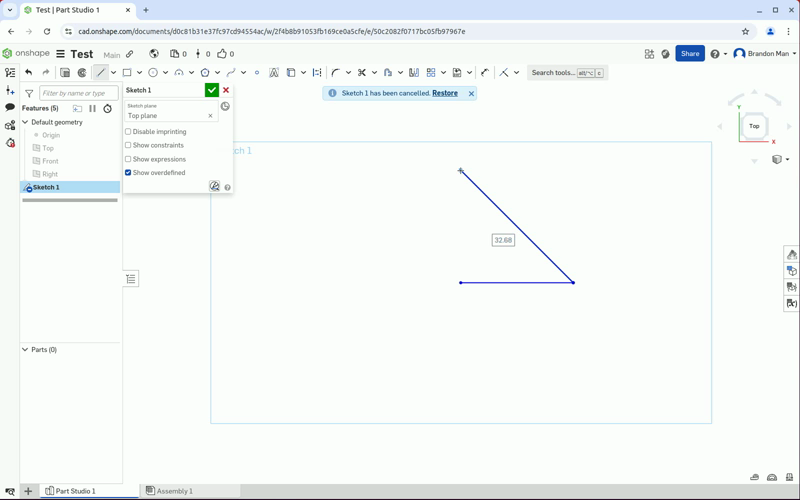
mouse_move(460, 282)
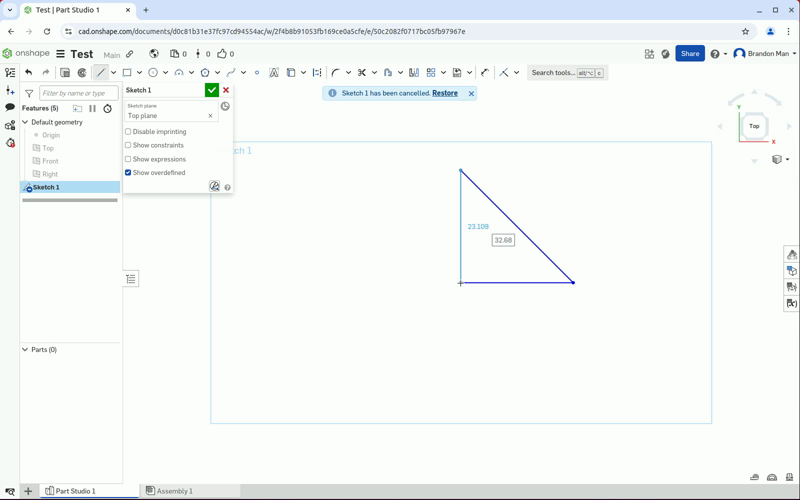
key_up(shift)
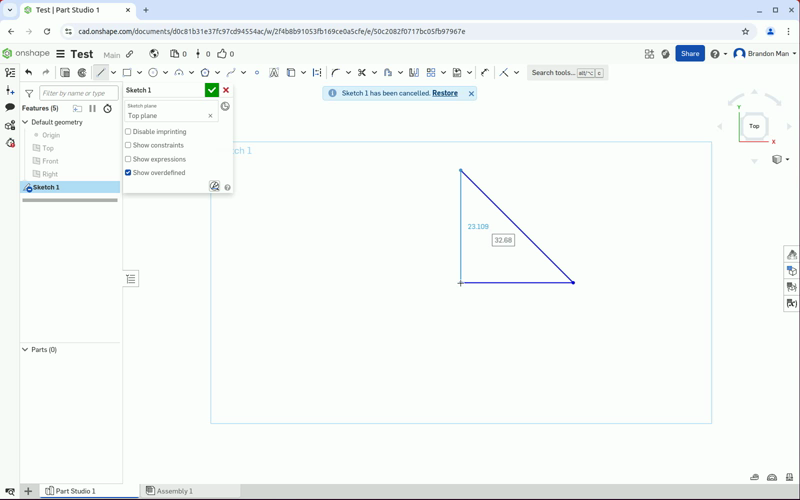
click(460, 282)
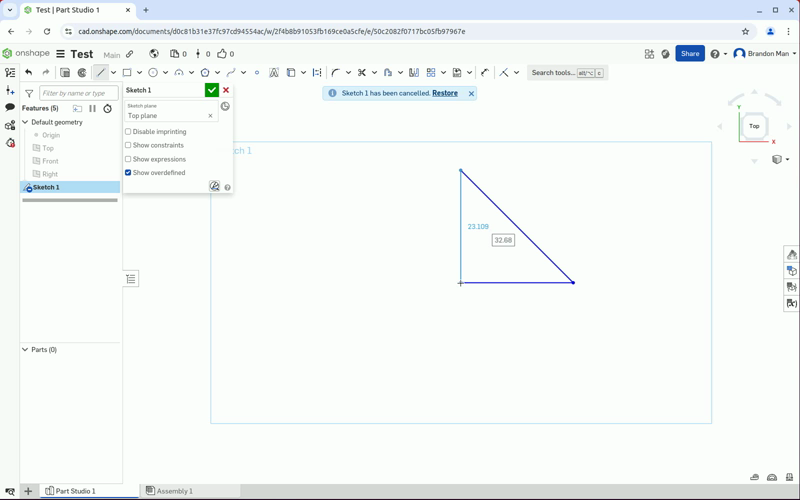
key(esc)
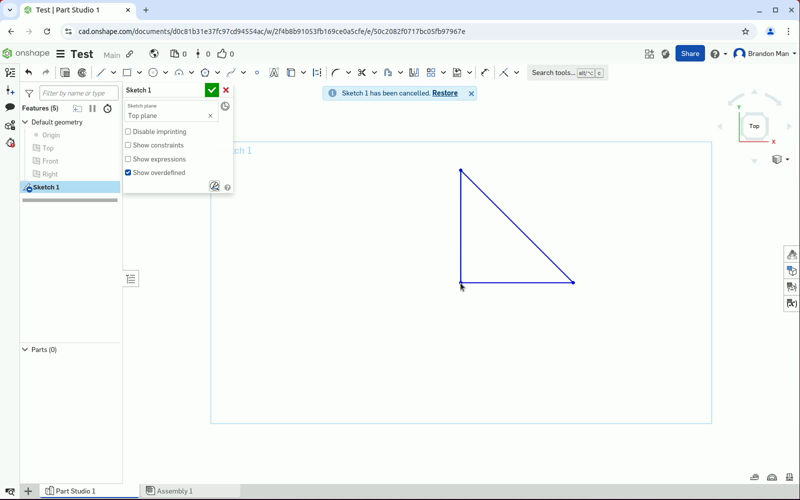
mouse_move(511, 246)
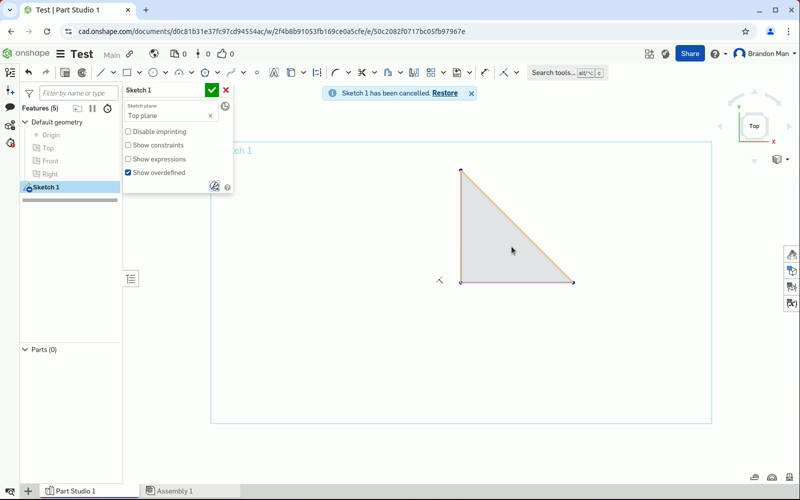
click(511, 246)
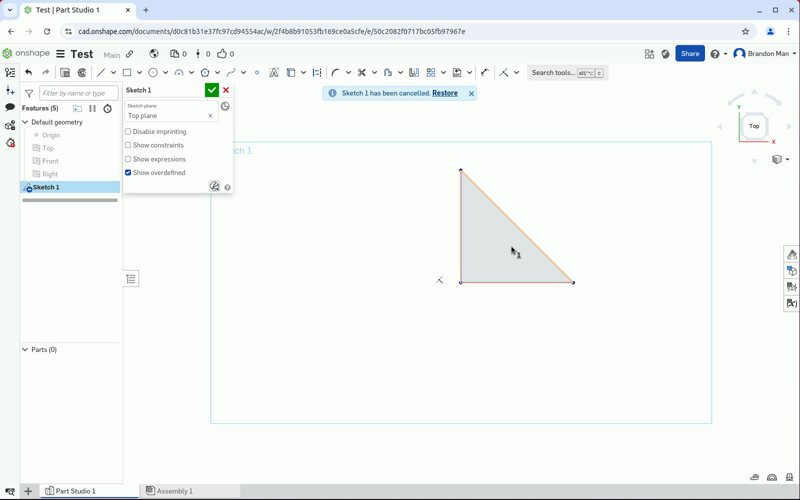
mouse_move(73, 352)
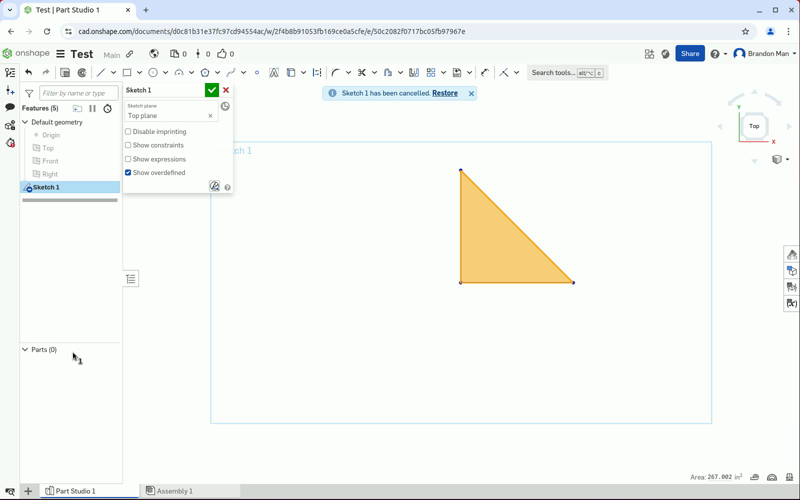
key(shift+y)
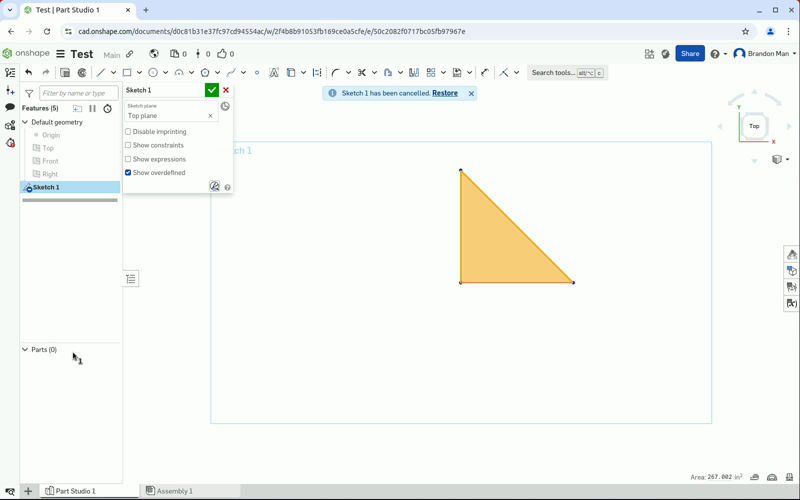
key(shift+e)
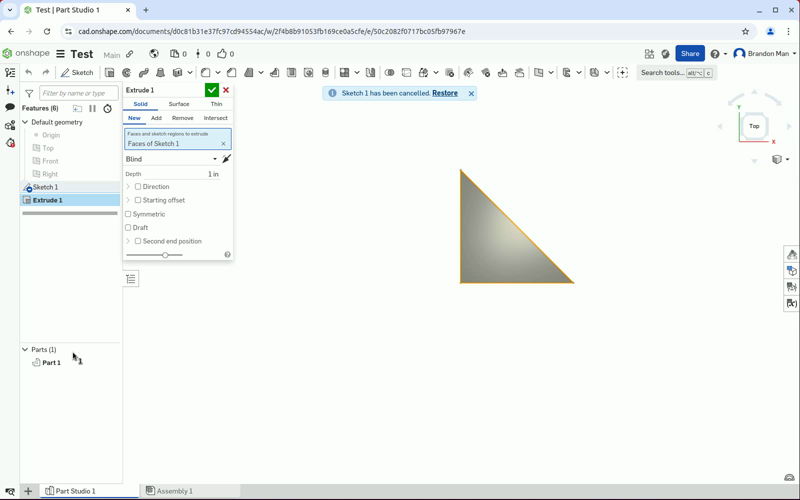
mouse_move(143, 106)
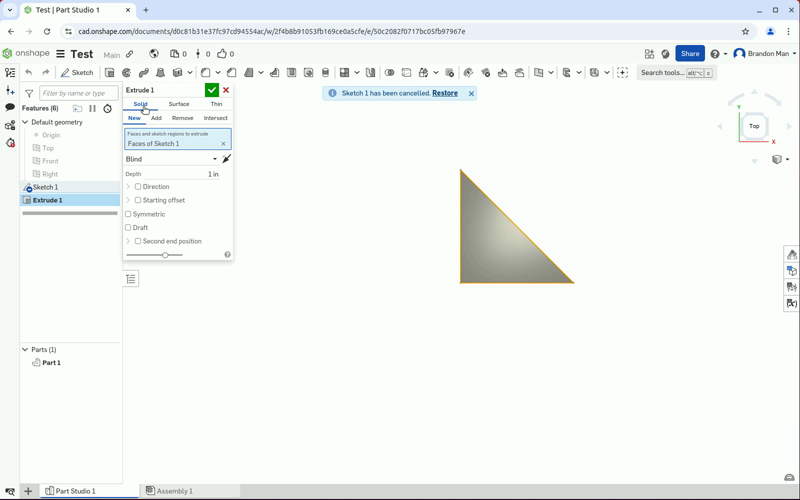
click(143, 106)
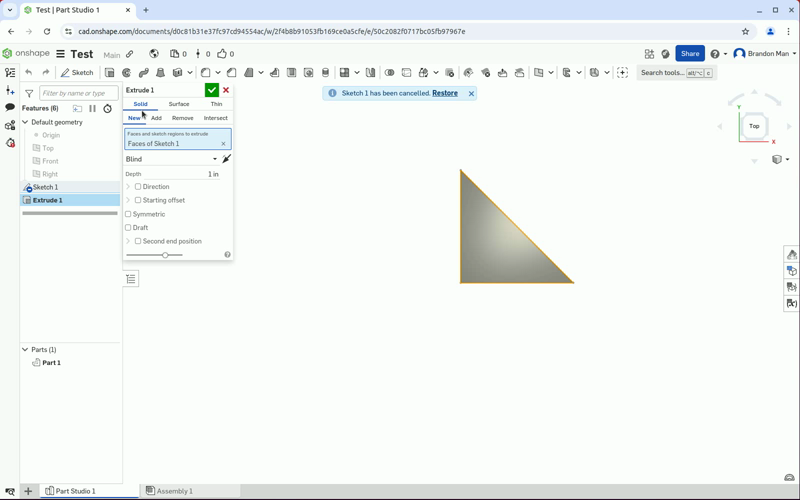
mouse_move(137, 120)
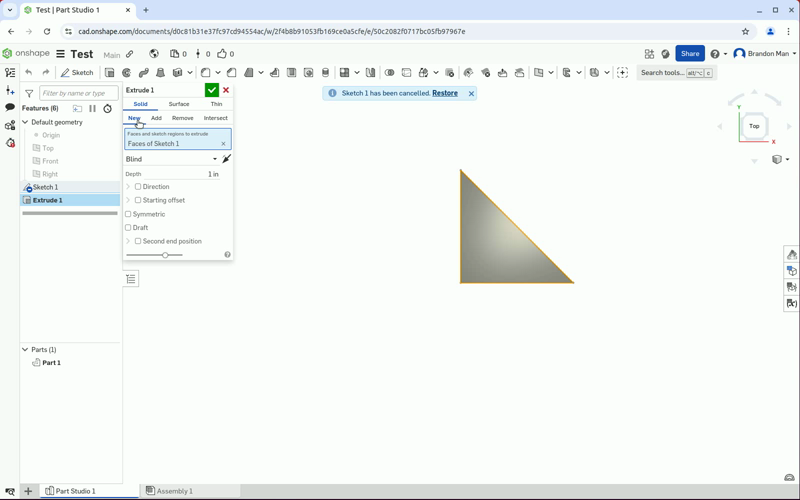
click(137, 120)
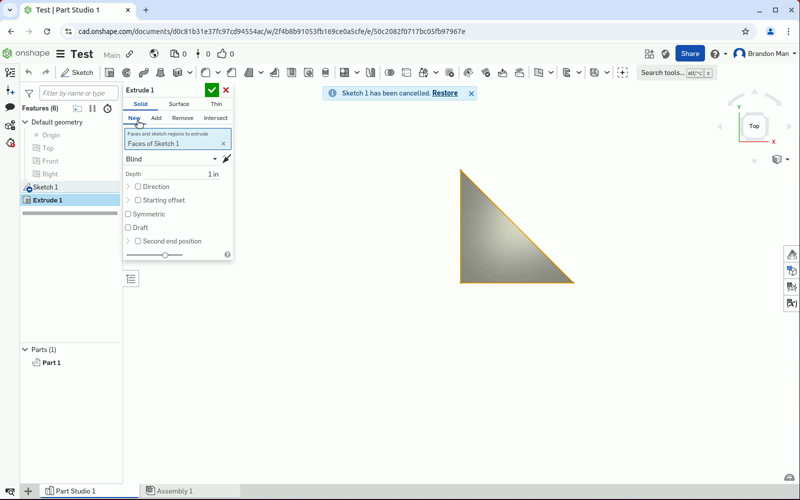
key(tab, 4)
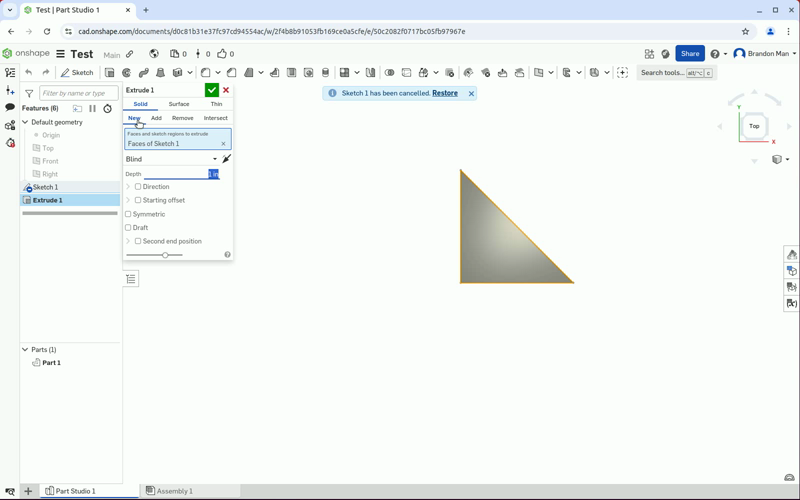
text(4.333)
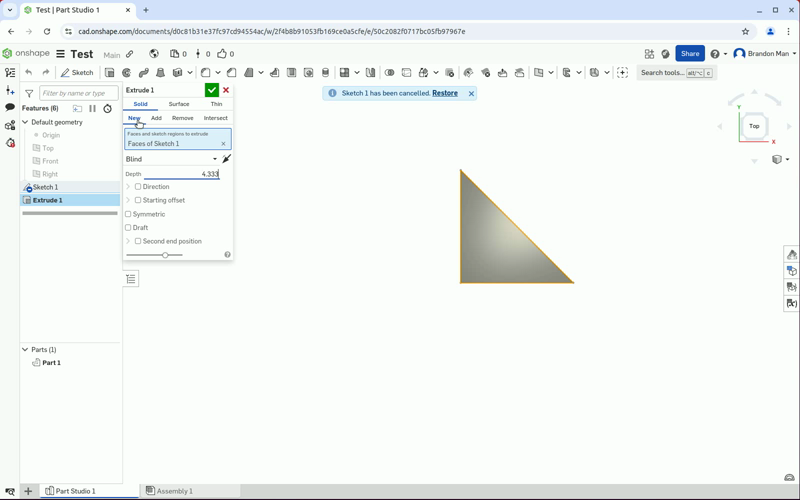
key(enter)
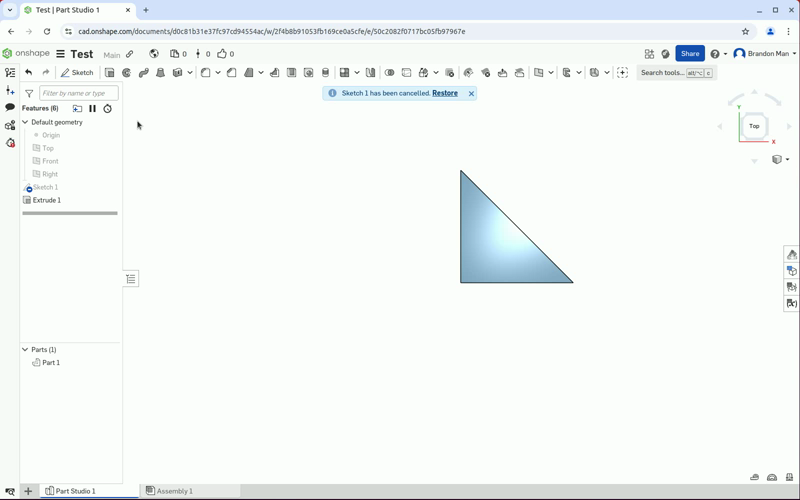
key(shift+h)
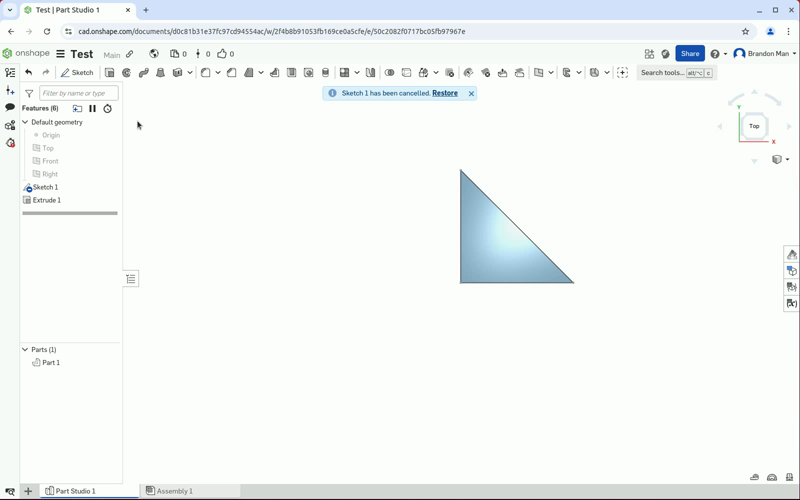
key(shift+h)
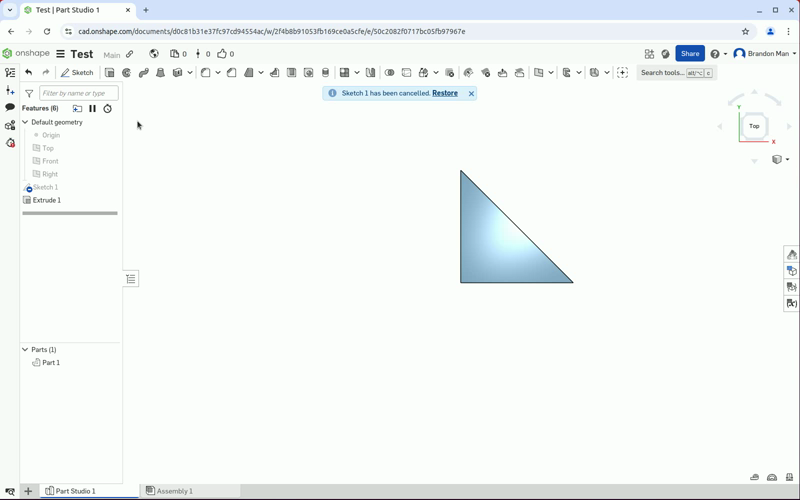
mouse_move(73, 189)
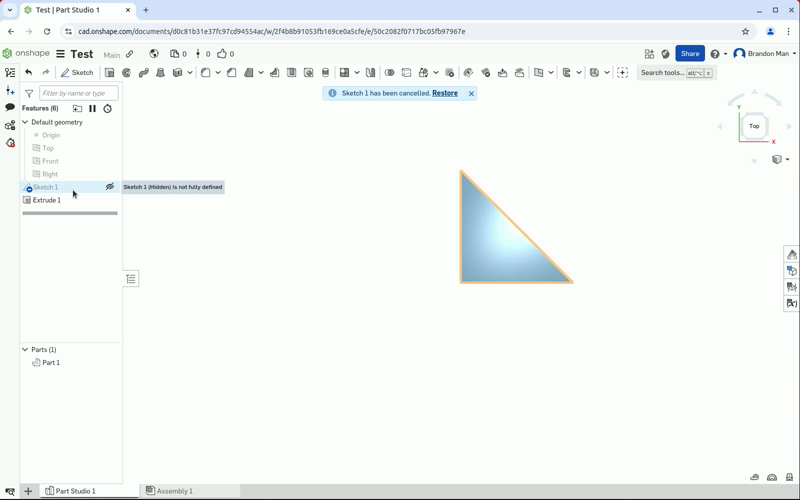
click(73, 189)
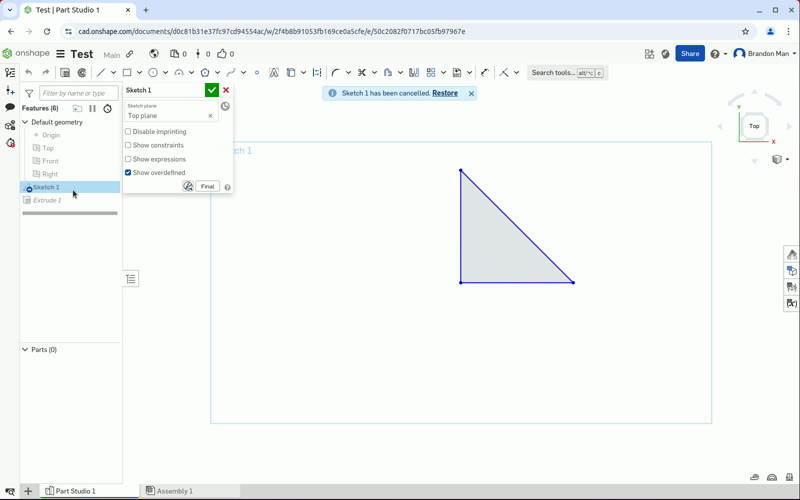
mouse_move(229, 92)
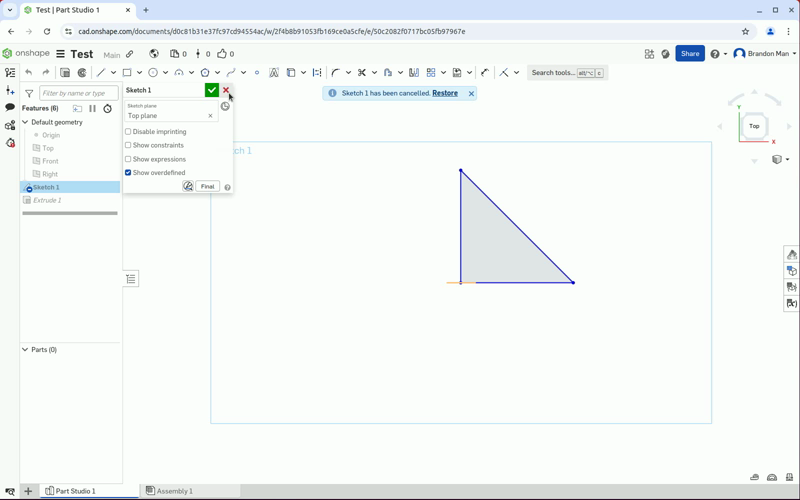
click(229, 92)
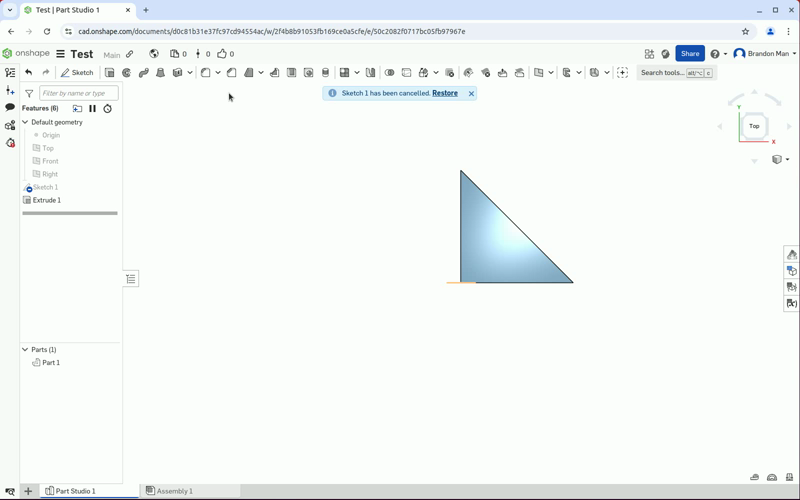
mouse_move(541, 75)
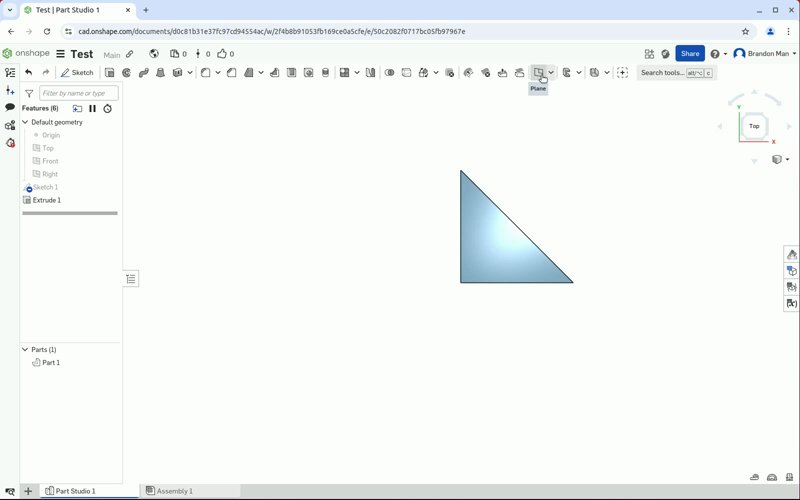
click(541, 75)
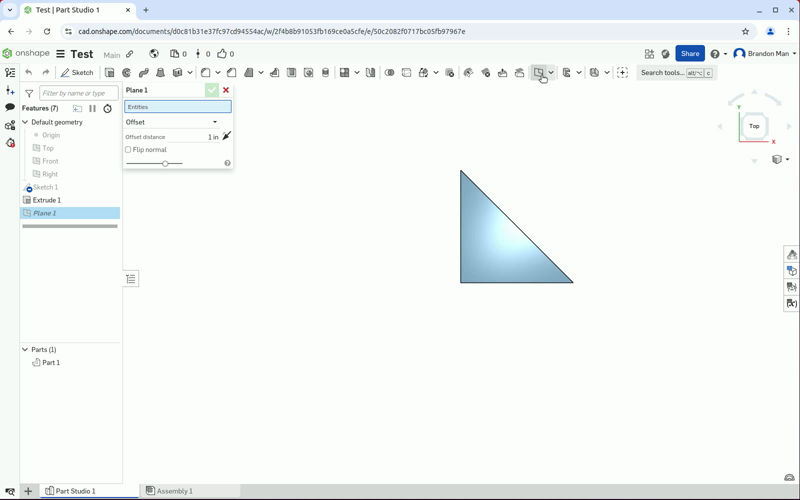
mouse_move(73, 150)
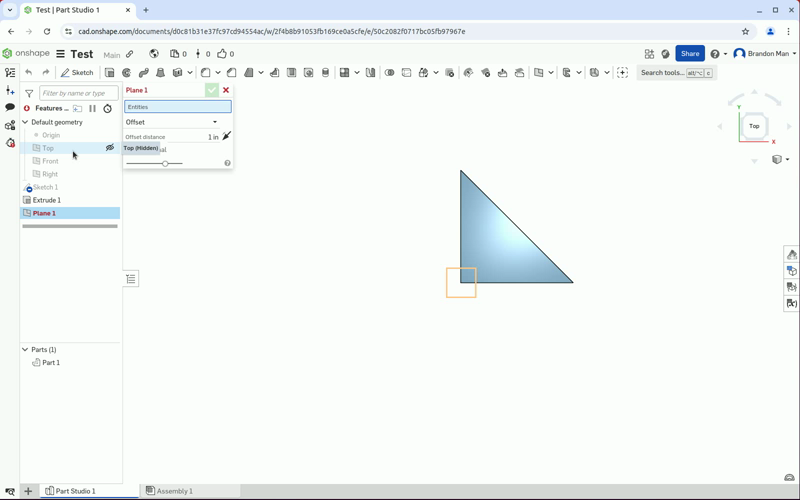
click(73, 150)
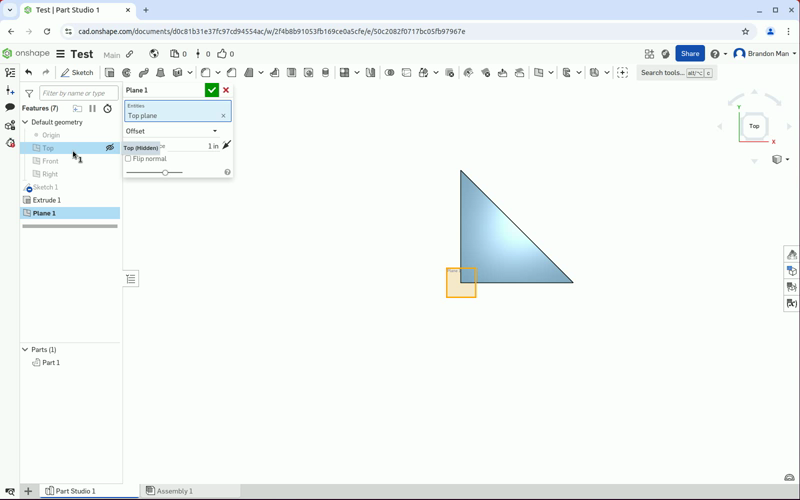
key(tab, 2)
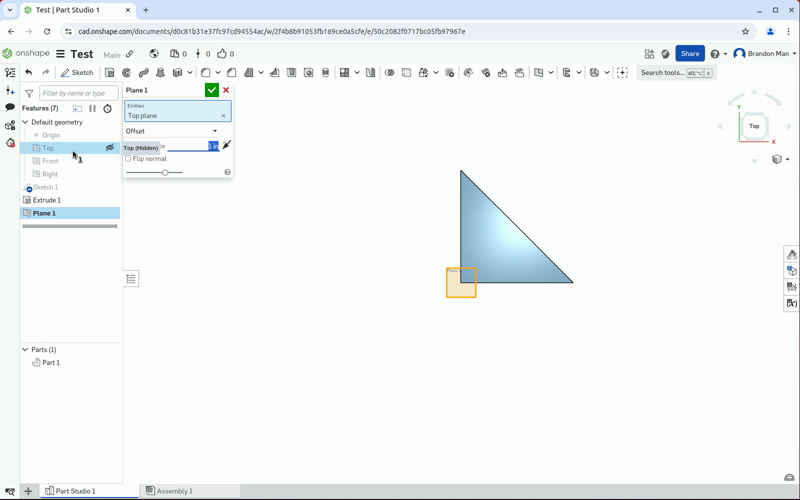
text(4.344)
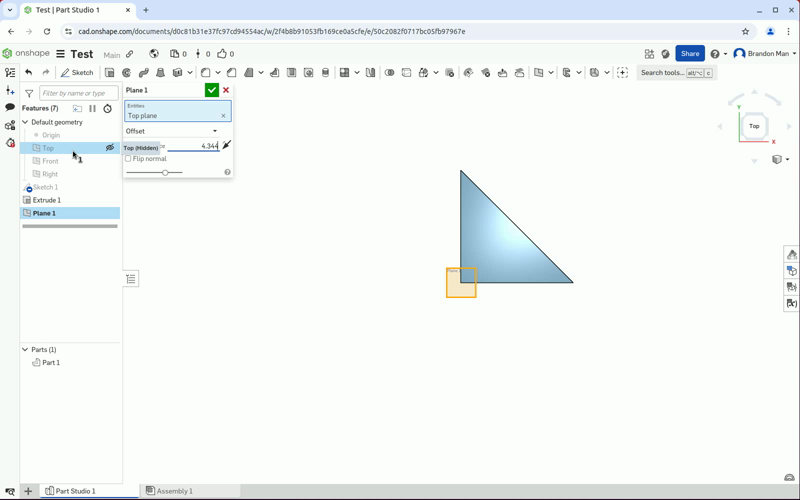
key(enter, 2)
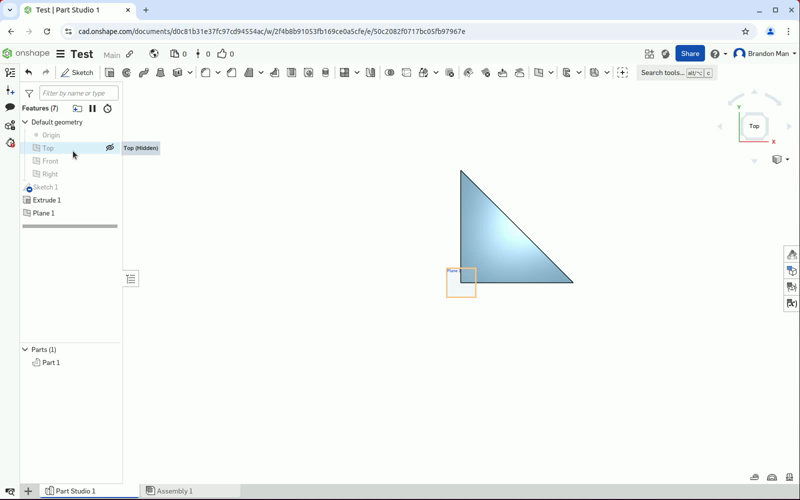
key(shift+s)
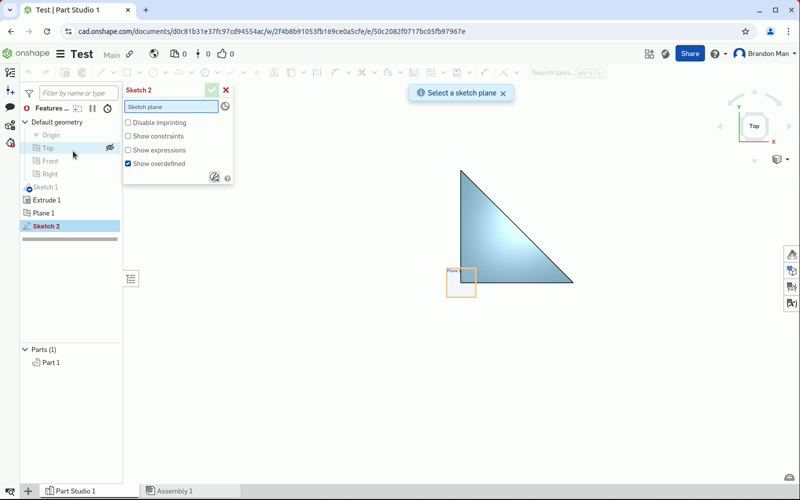
mouse_move(73, 215)
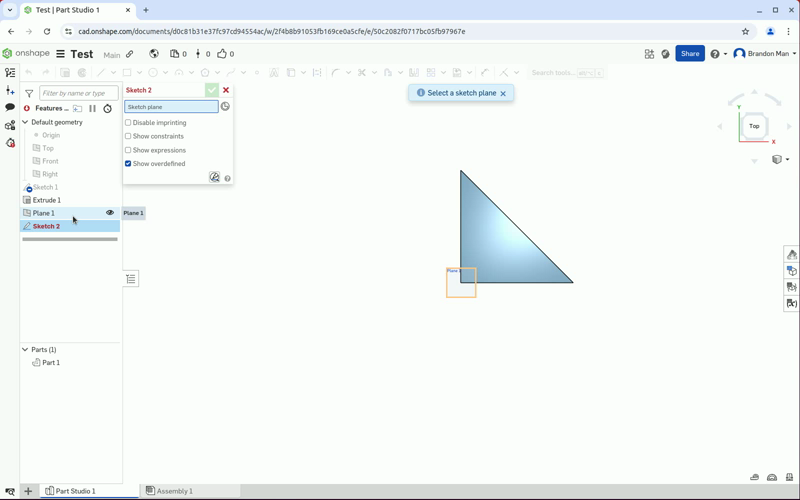
click(73, 215)
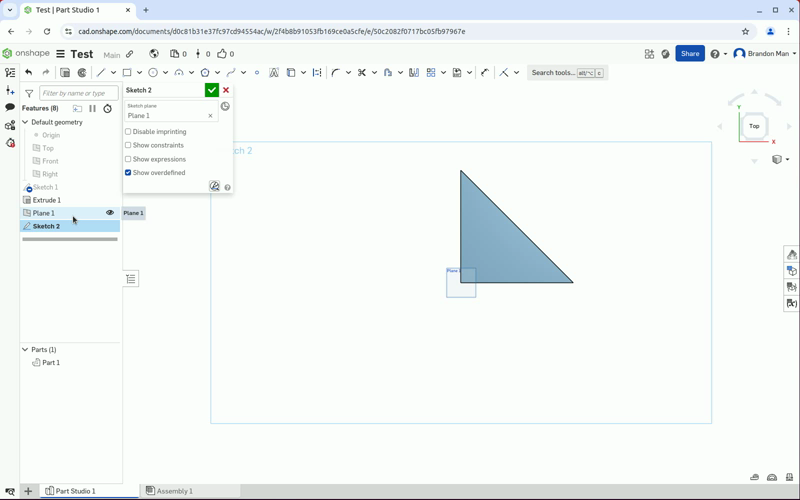
mouse_move(73, 352)
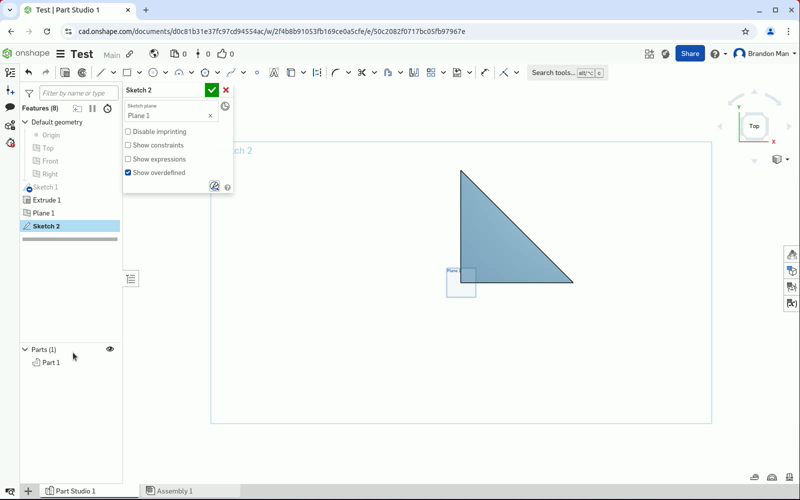
key(y)
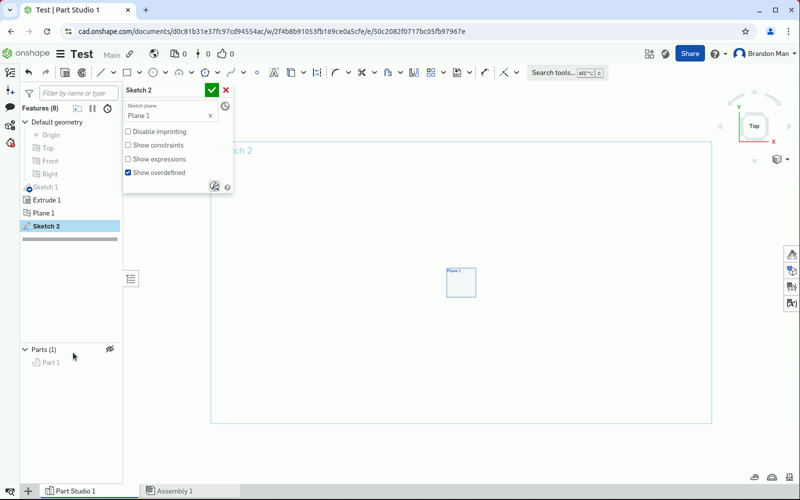
key(l)
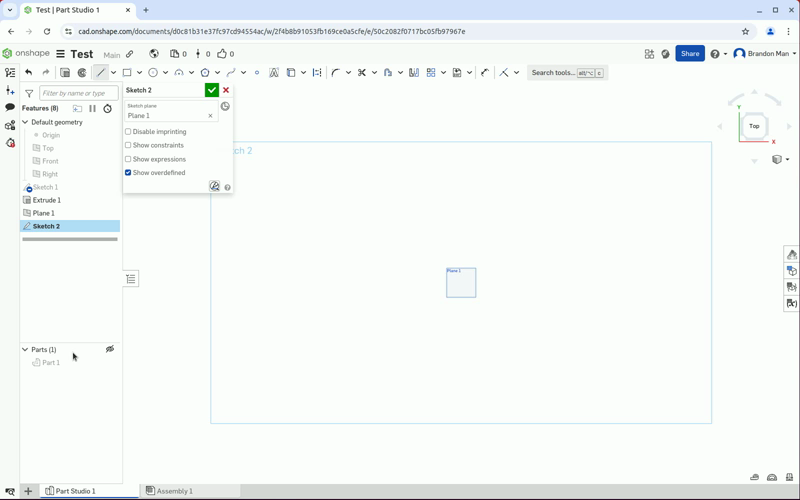
key_down(shift)
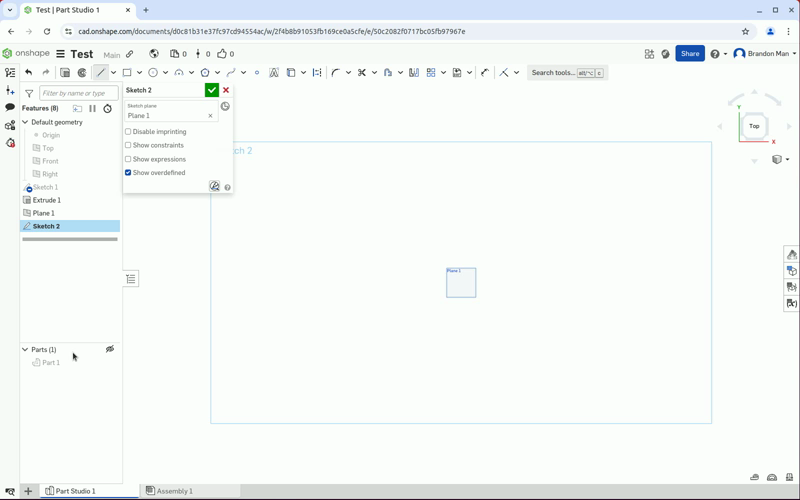
mouse_move(460, 282)
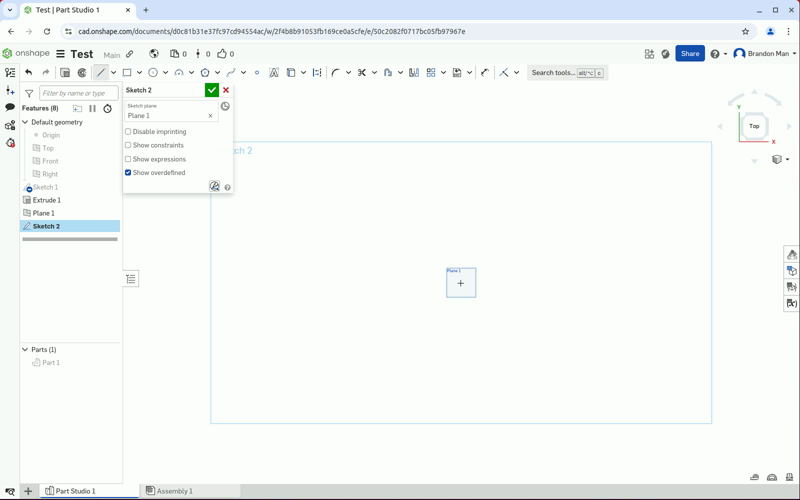
click(460, 282)
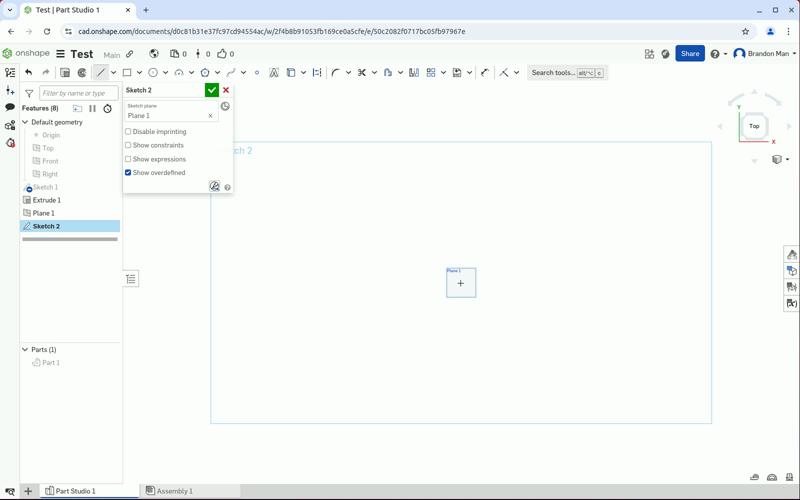
key_up(shift)
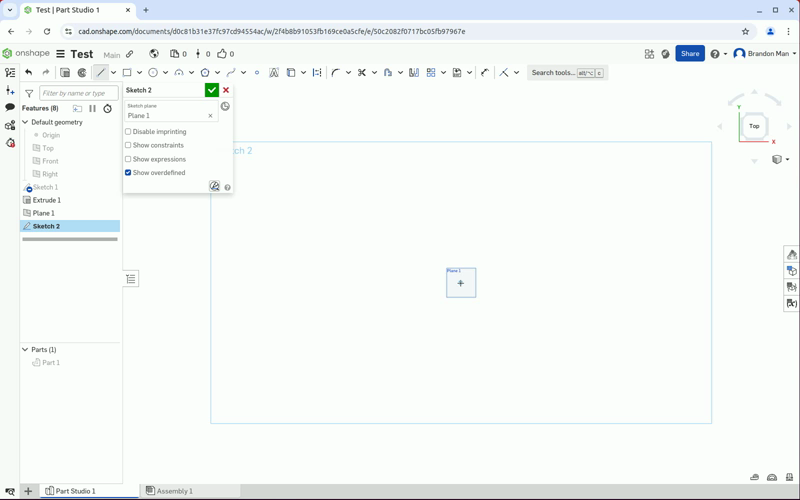
key_down(shift)
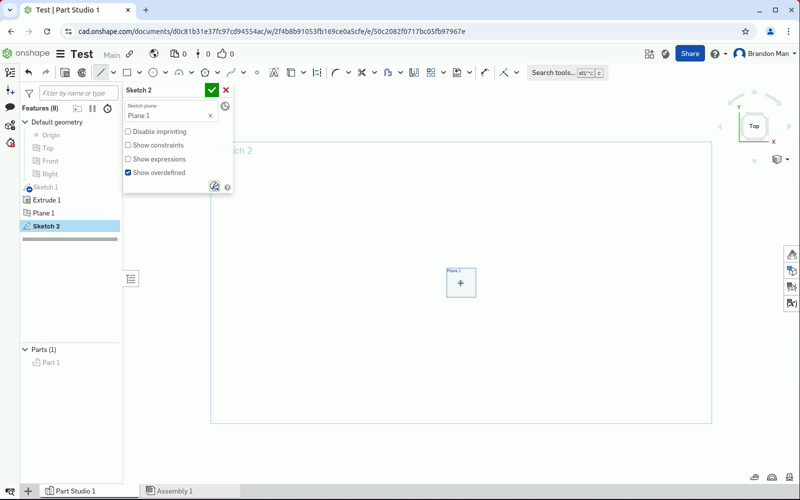
mouse_move(573, 282)
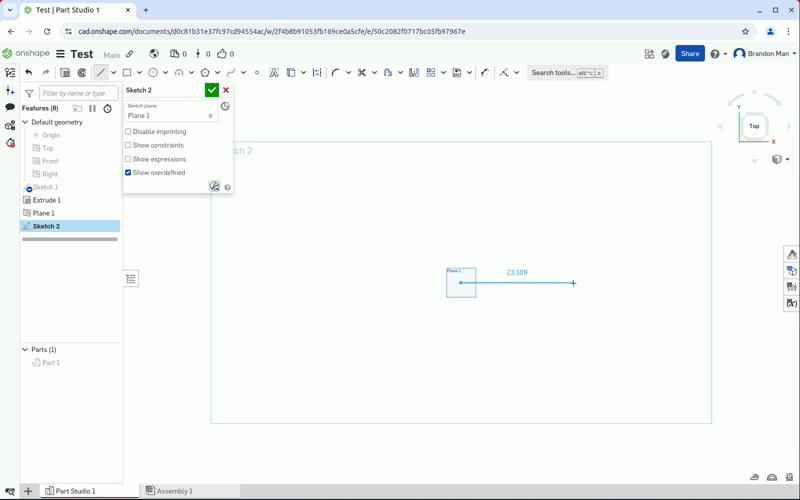
click(573, 282)
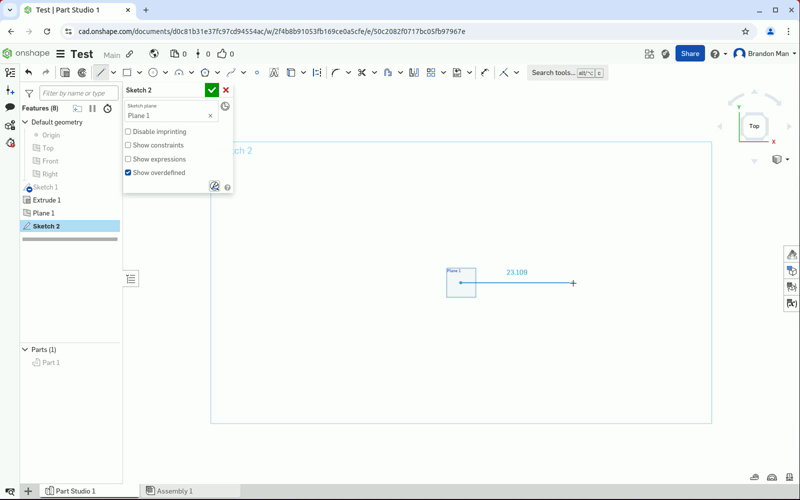
key_up(shift)
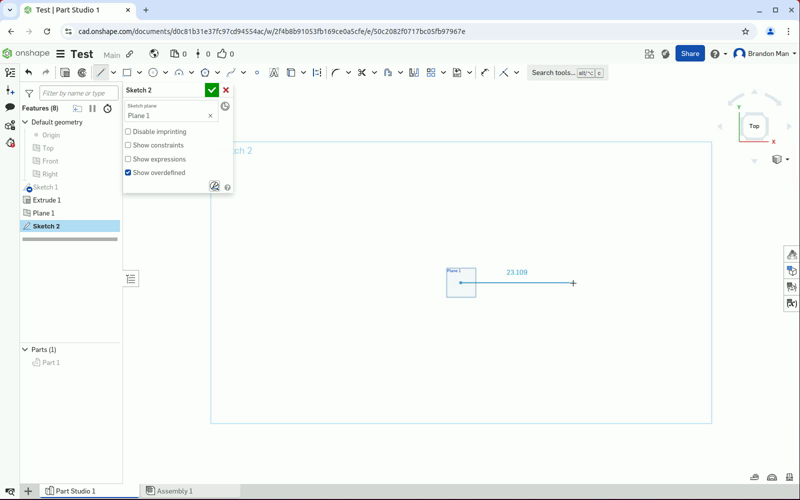
key_down(shift)
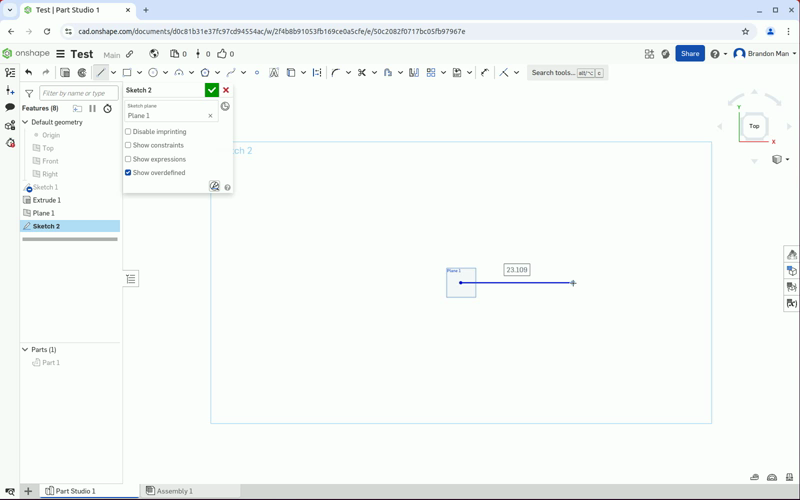
mouse_move(589, 282)
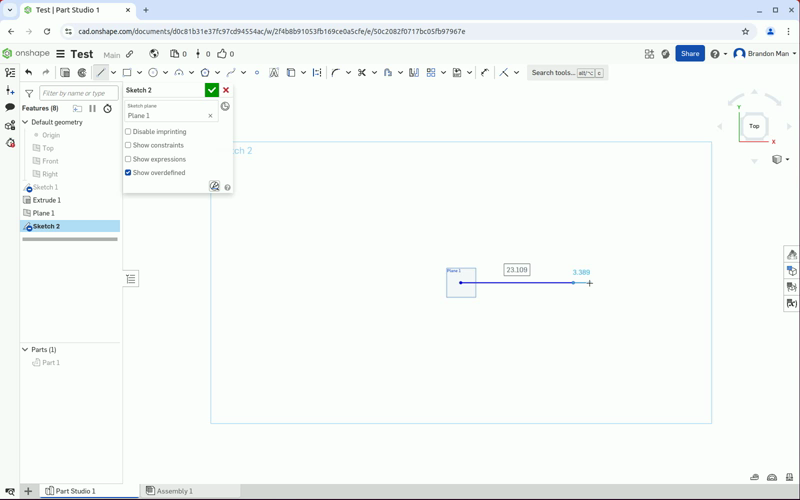
mouse_move(559, 268)
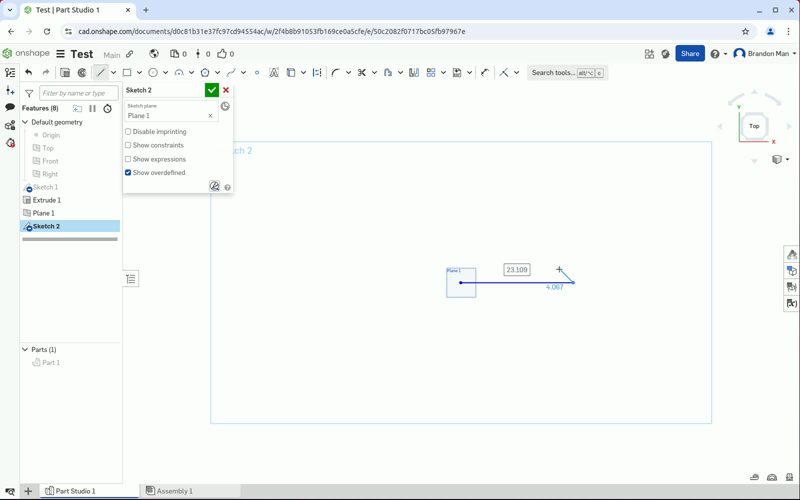
click(559, 268)
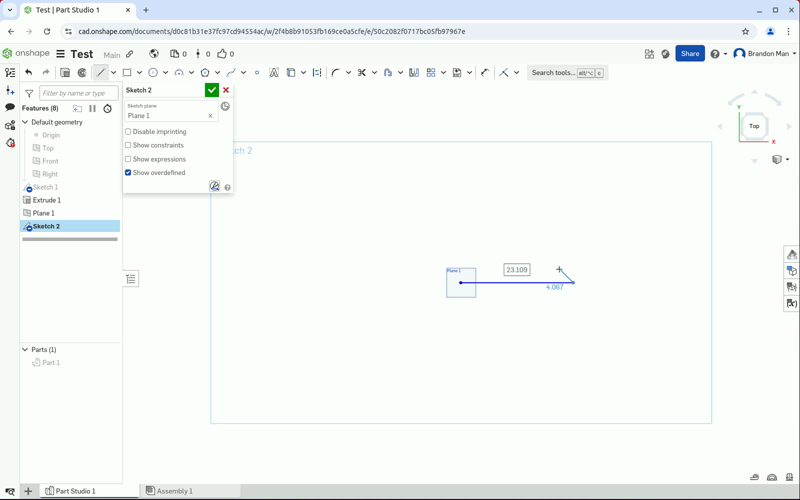
key_up(shift)
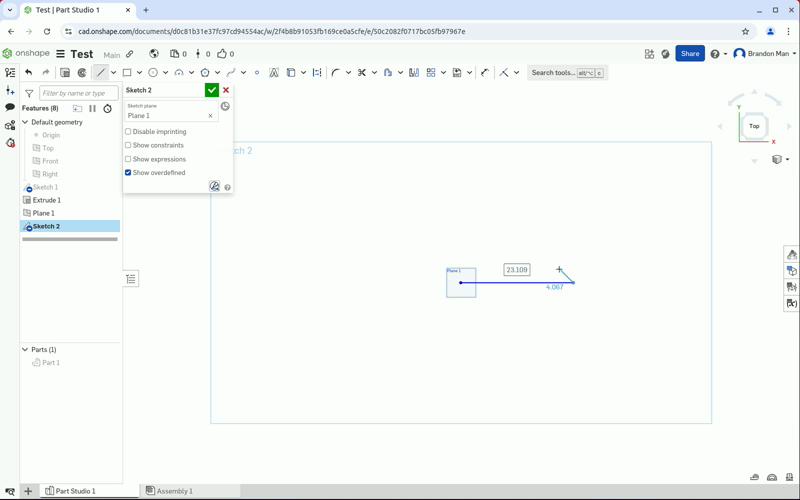
key_down(shift)
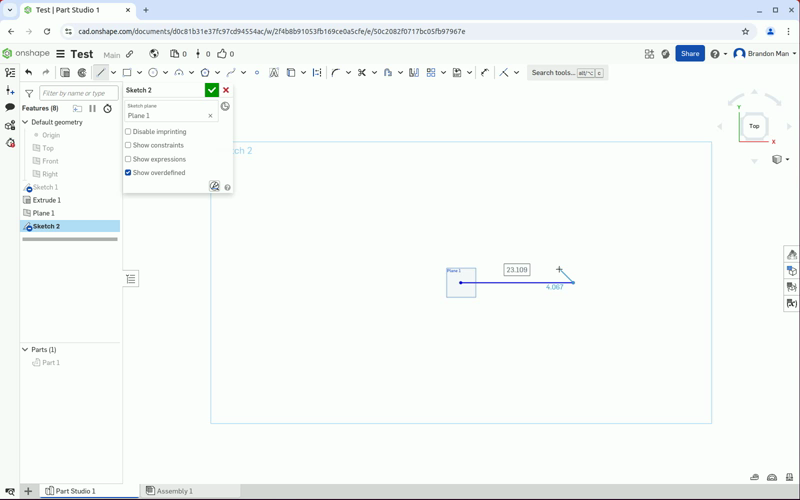
mouse_move(474, 268)
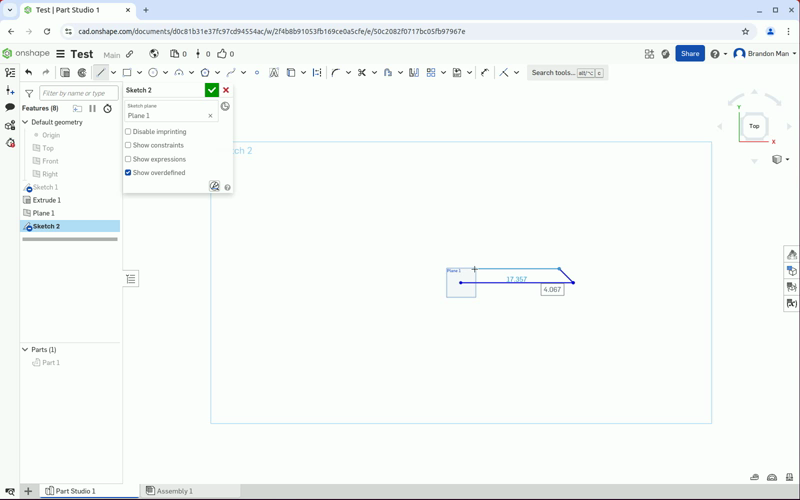
click(474, 268)
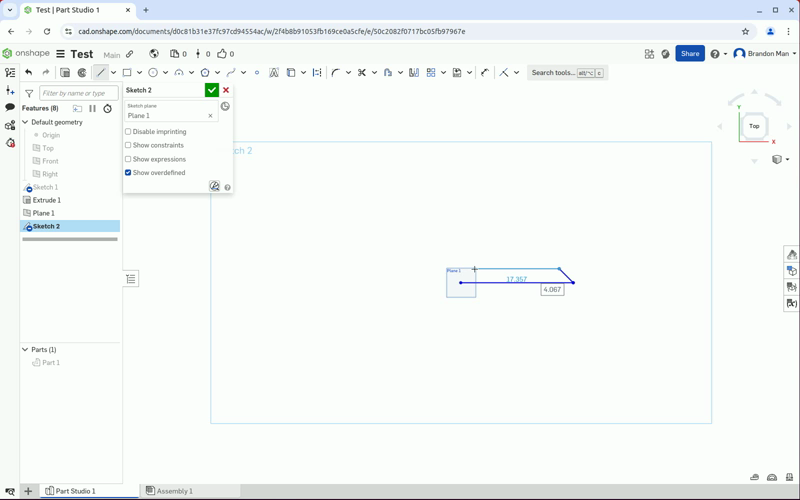
key_up(shift)
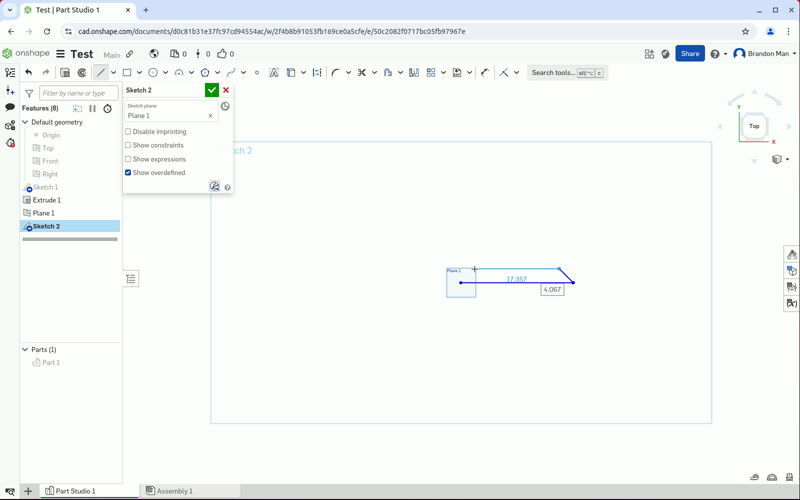
key_down(shift)
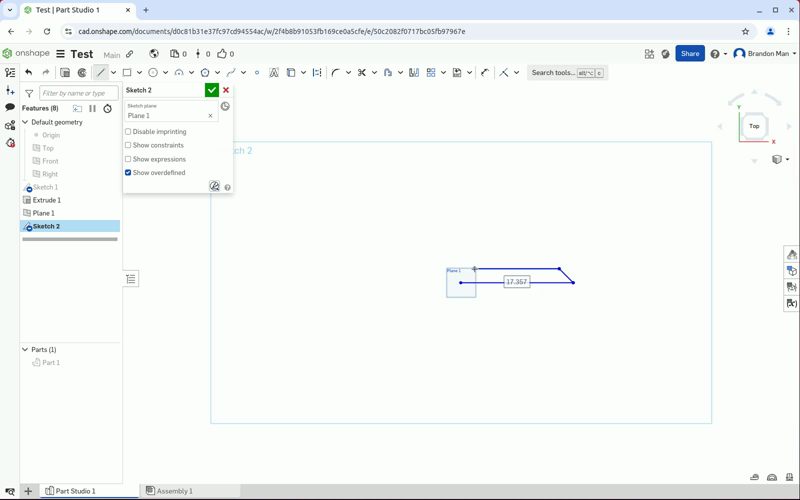
mouse_move(474, 184)
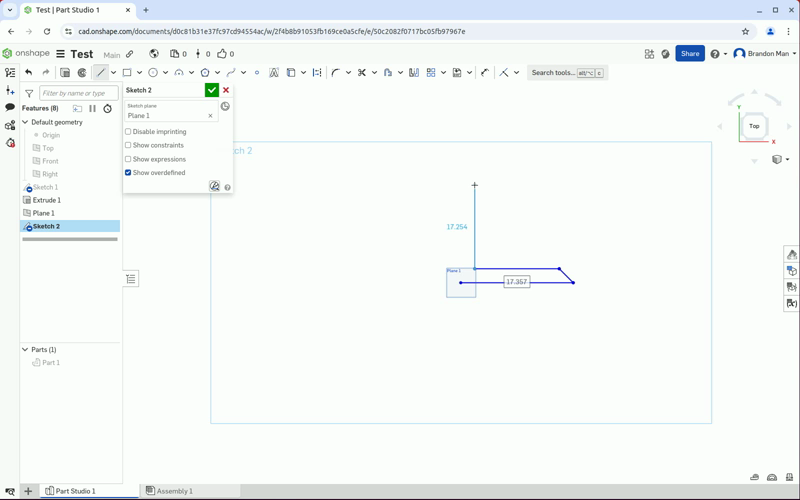
click(474, 184)
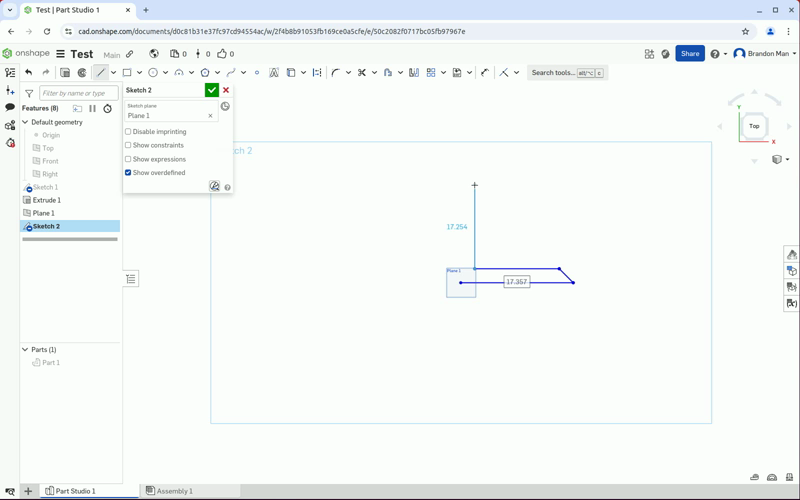
key_up(shift)
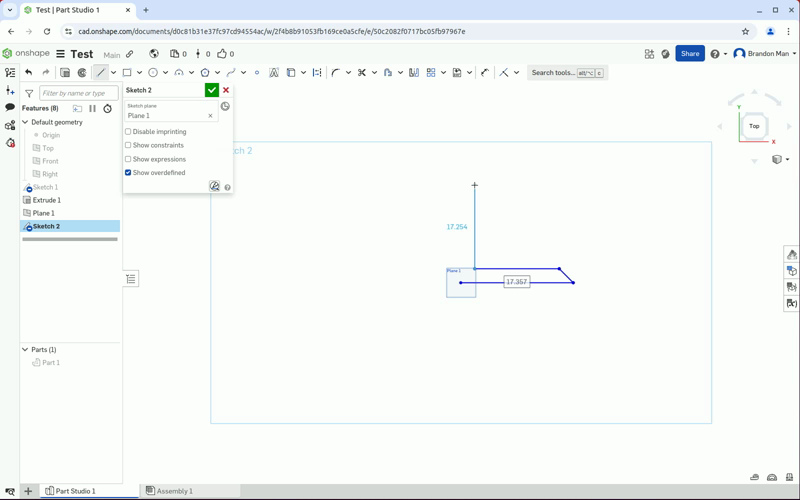
key_down(shift)
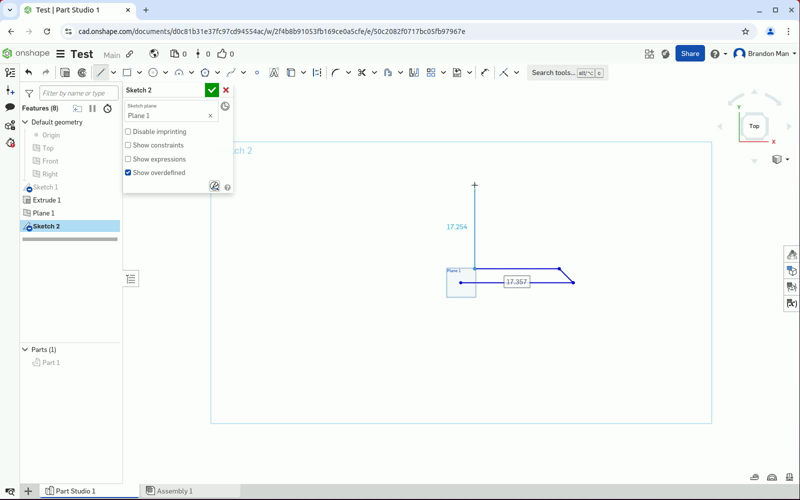
mouse_move(504, 184)
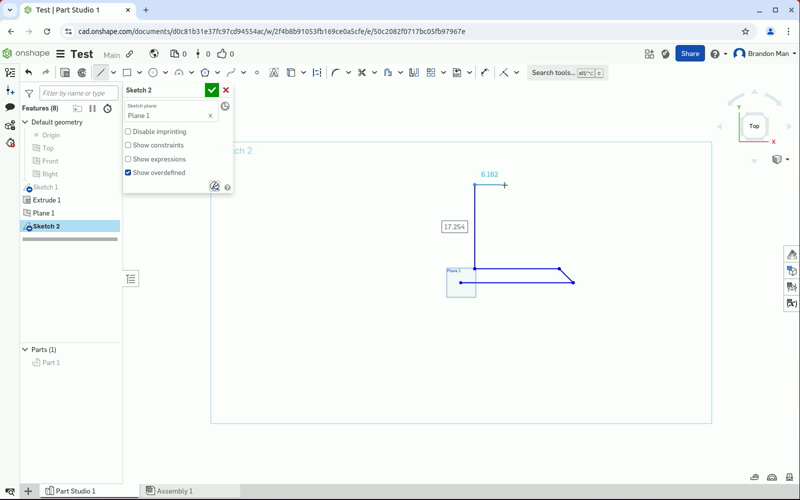
mouse_move(460, 170)
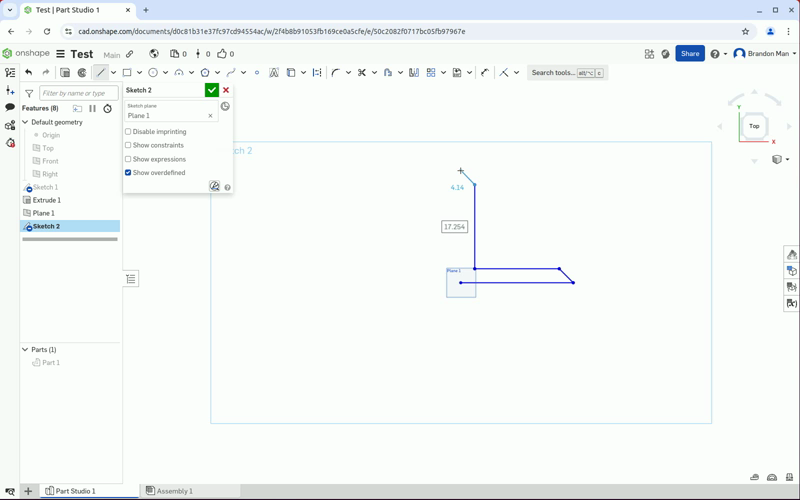
click(460, 170)
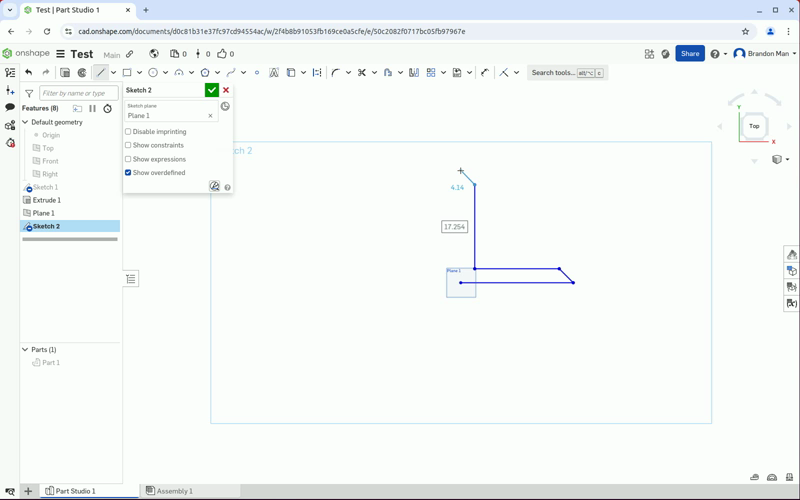
key_up(shift)
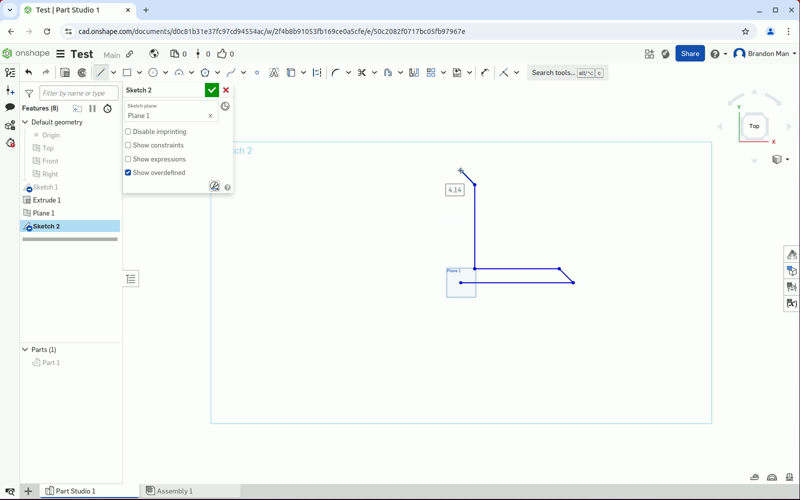
key_down(shift)
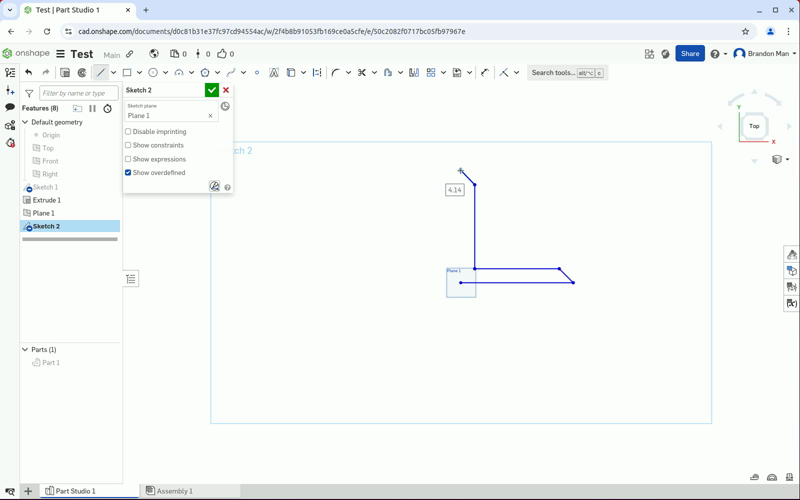
mouse_move(460, 282)
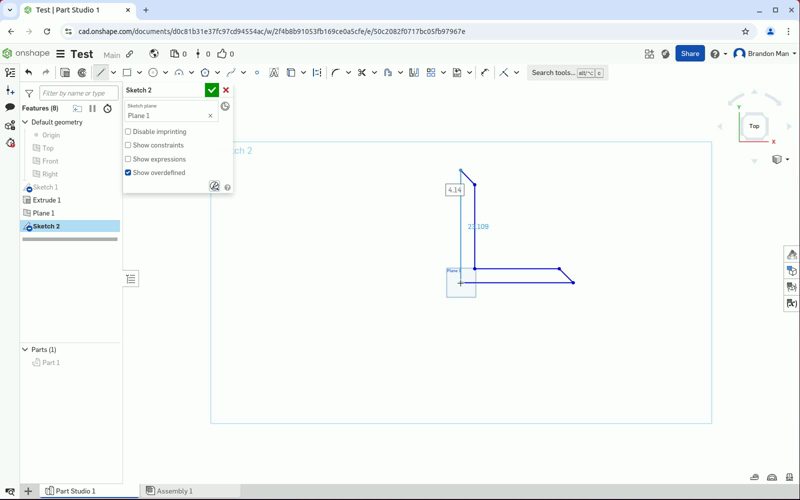
key_up(shift)
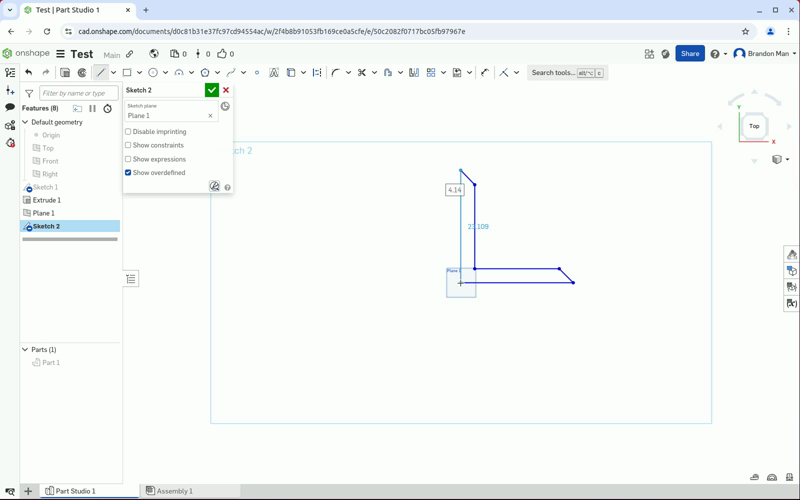
click(460, 282)
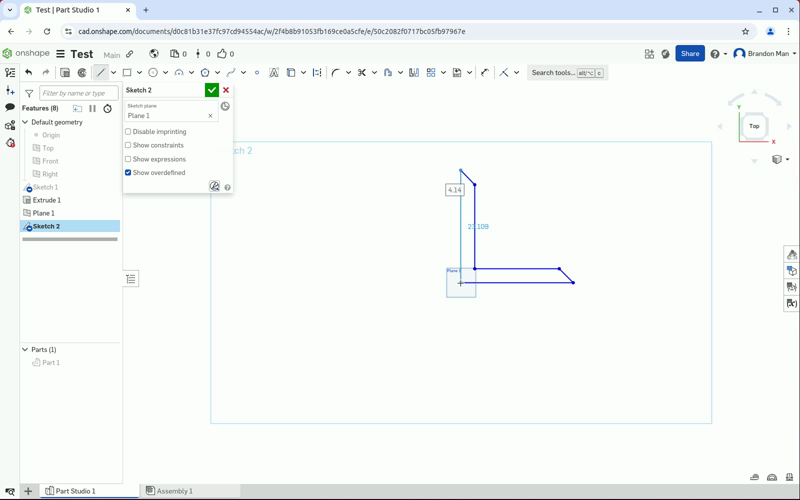
key(esc)
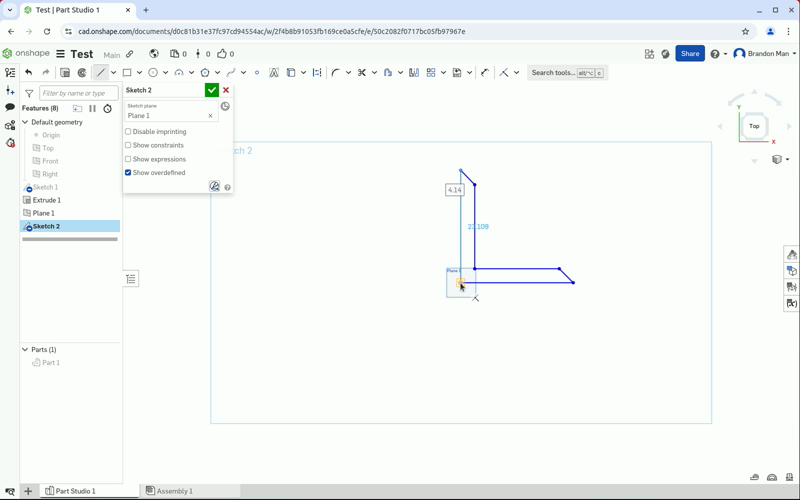
mouse_move(467, 254)
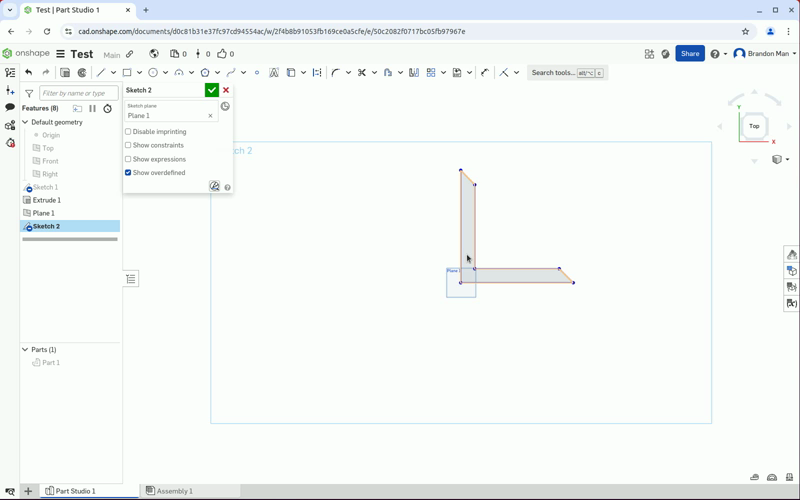
click(467, 254)
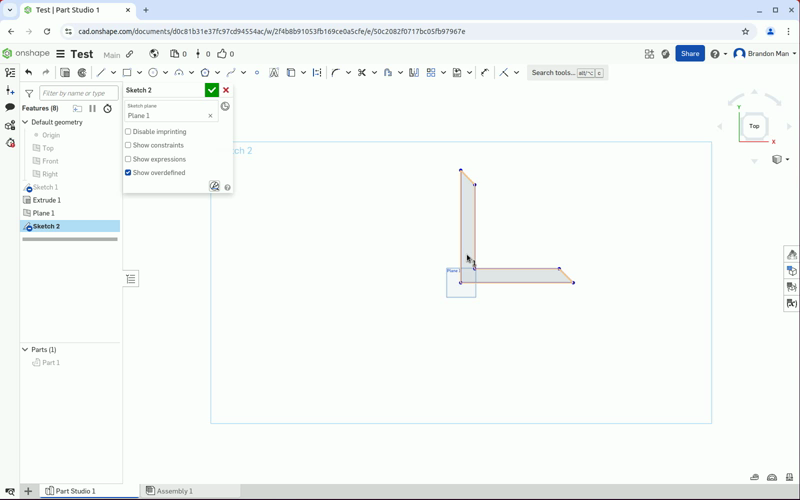
mouse_move(73, 352)
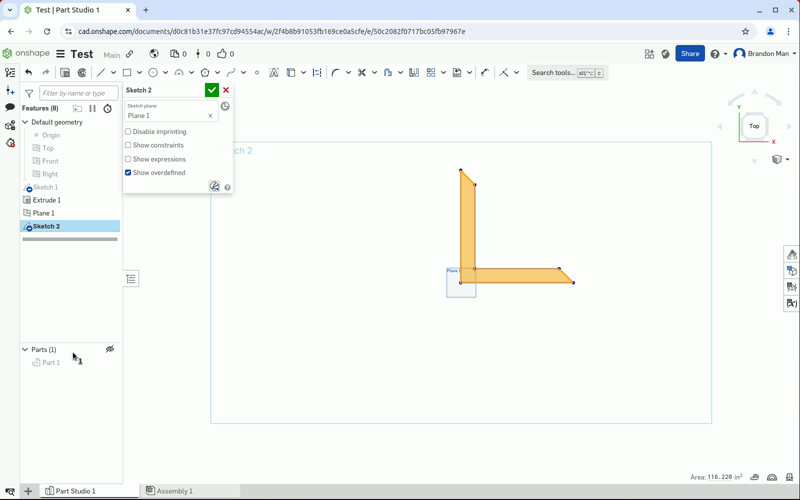
key(shift+y)
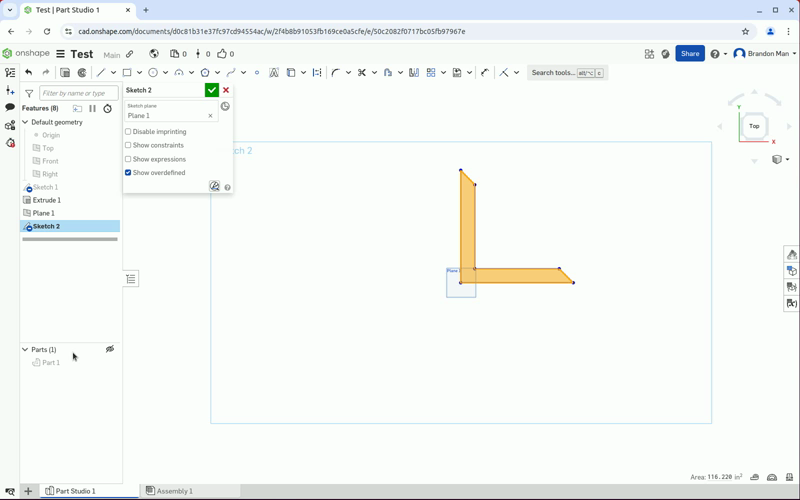
key(shift+e)
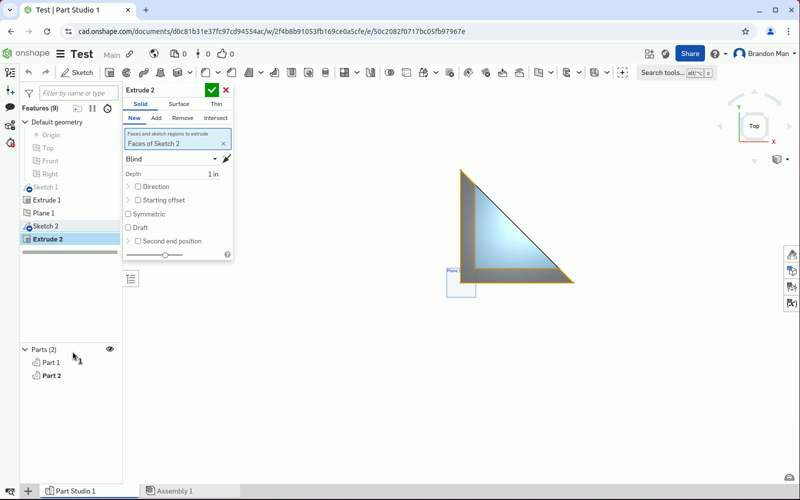
mouse_move(143, 106)
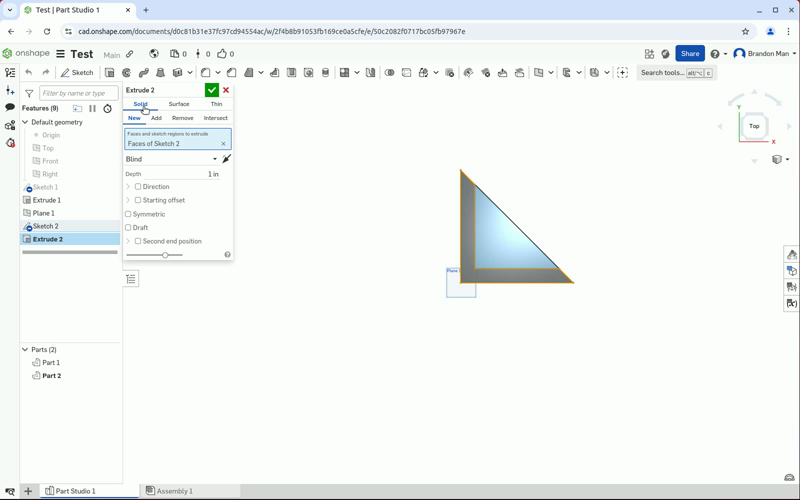
click(143, 106)
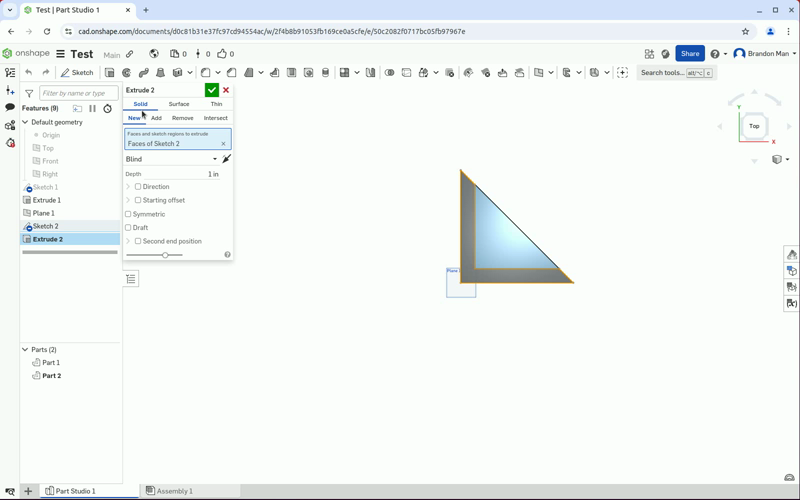
mouse_move(137, 120)
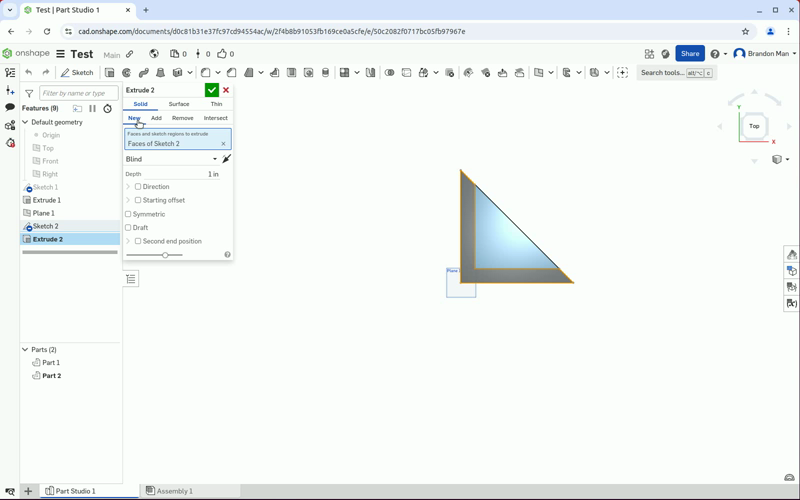
click(137, 120)
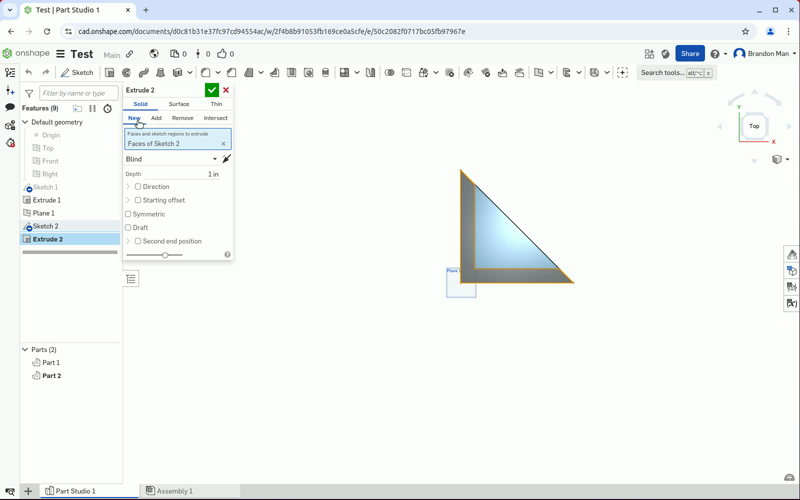
key(tab, 4)
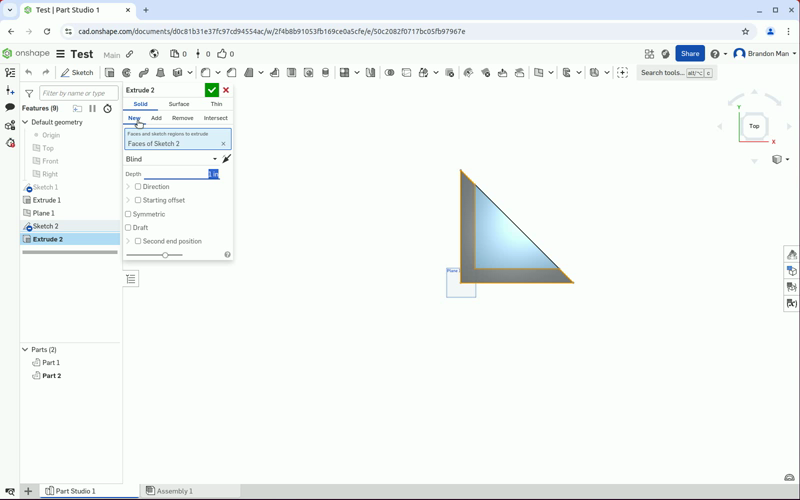
text(8.666)
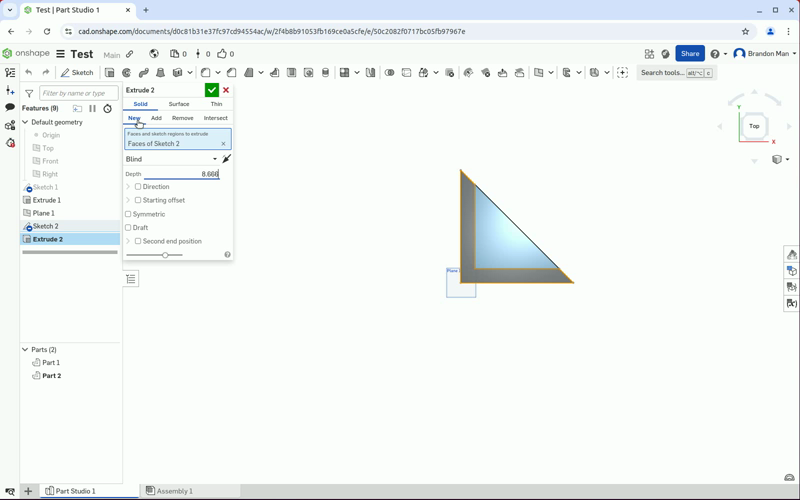
key(enter)
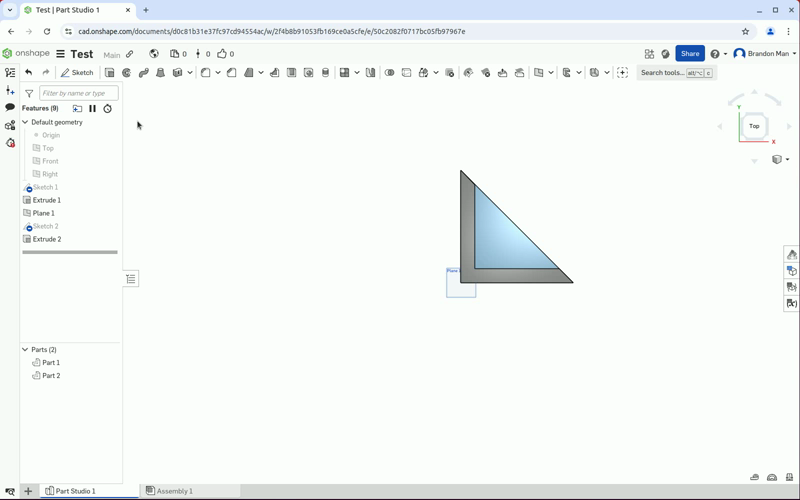
key(shift+h)
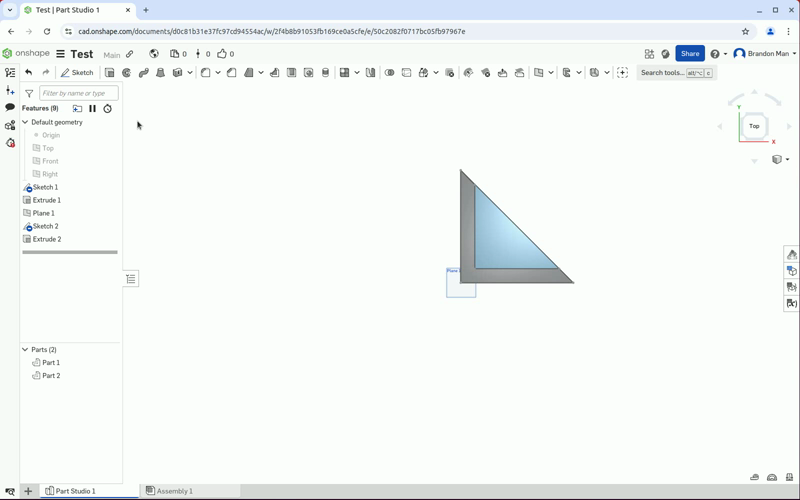
key(shift+h)
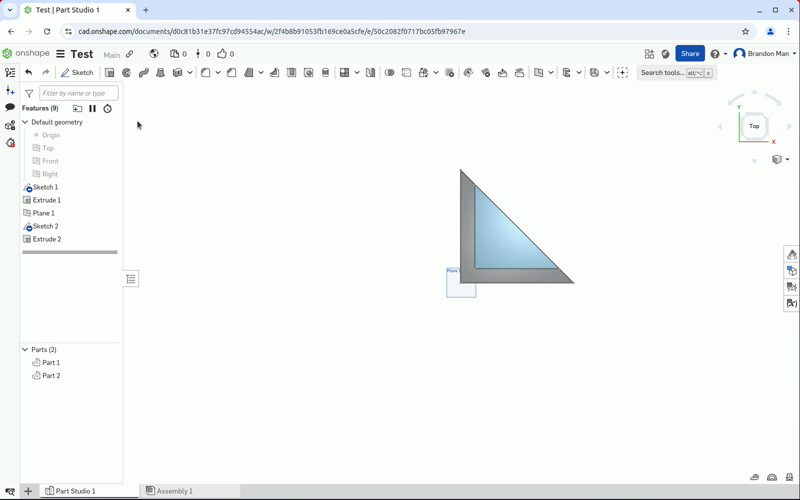
key(shift+7)
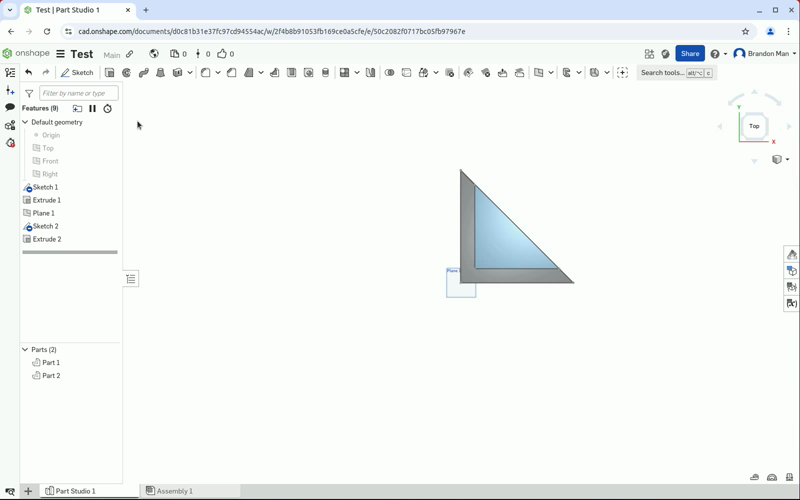
key(up, 3)
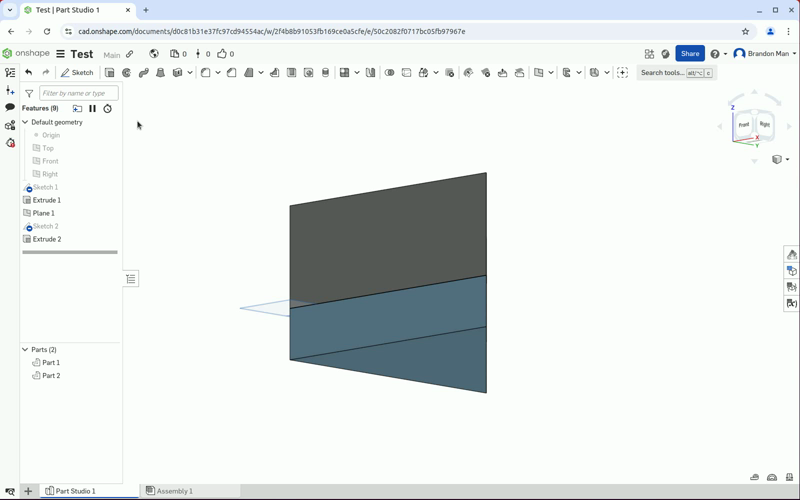
key(left, 3)
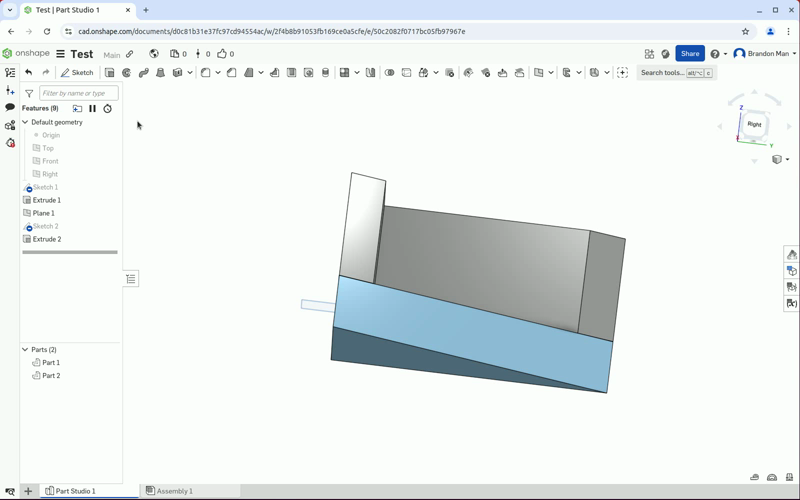
key(right, 3)
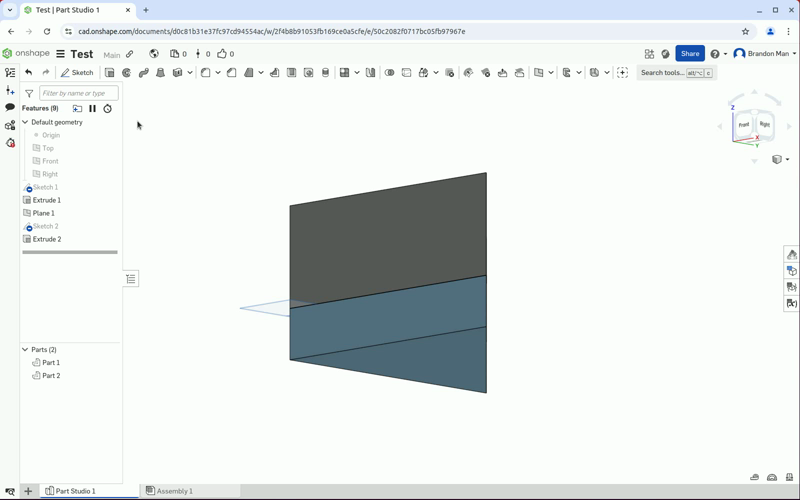
key(down, 3)
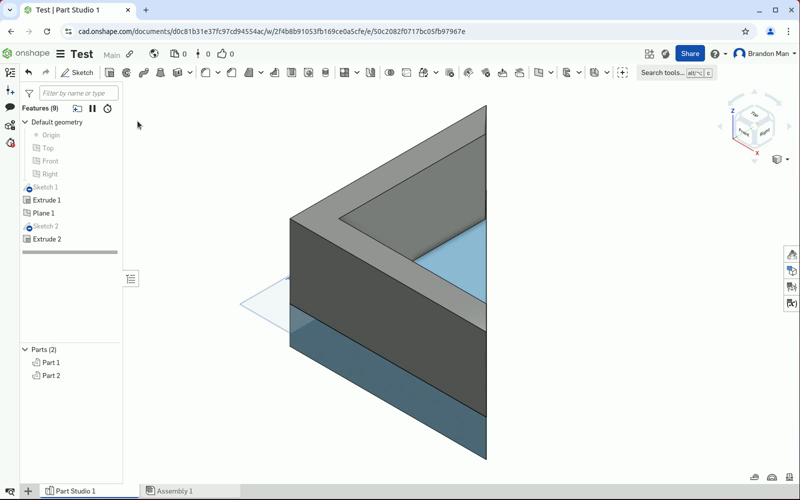
mouse_move(73, 189)
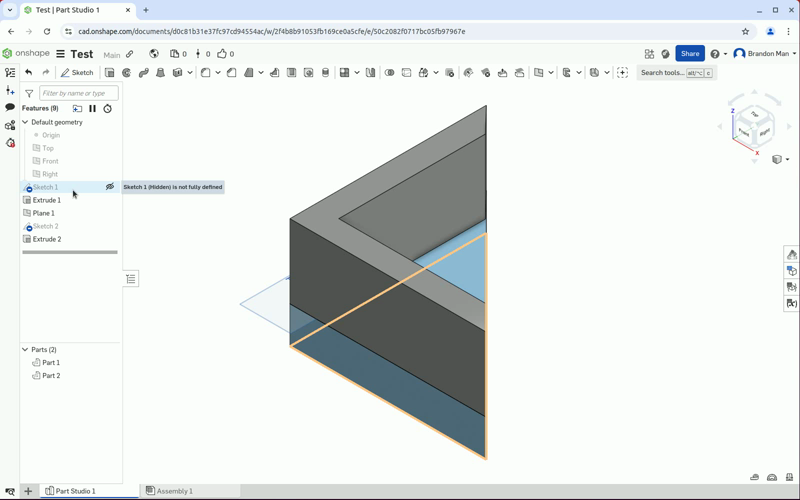
click(73, 189)